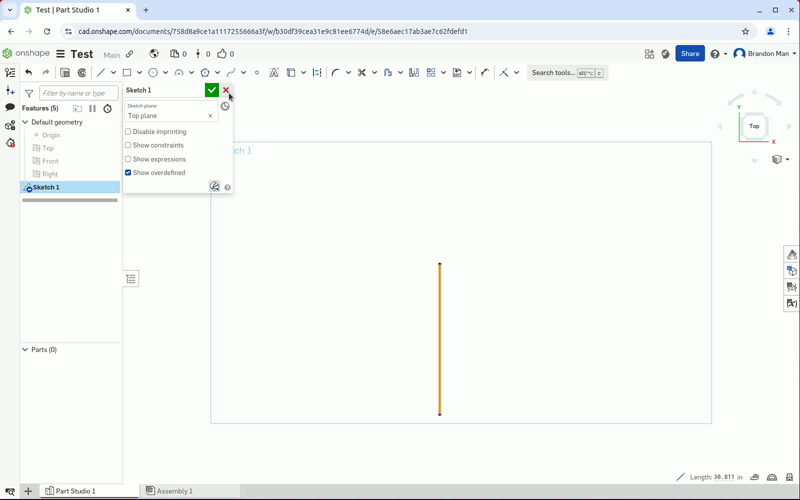
key(shift+h)
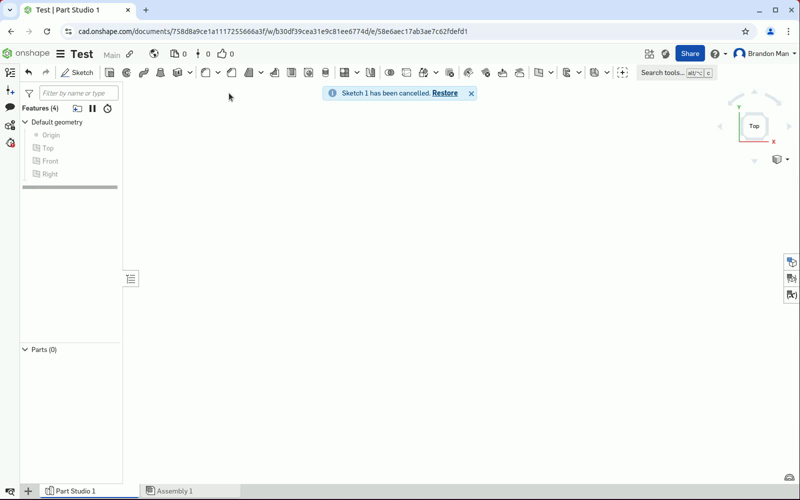
mouse_move(73, 352)
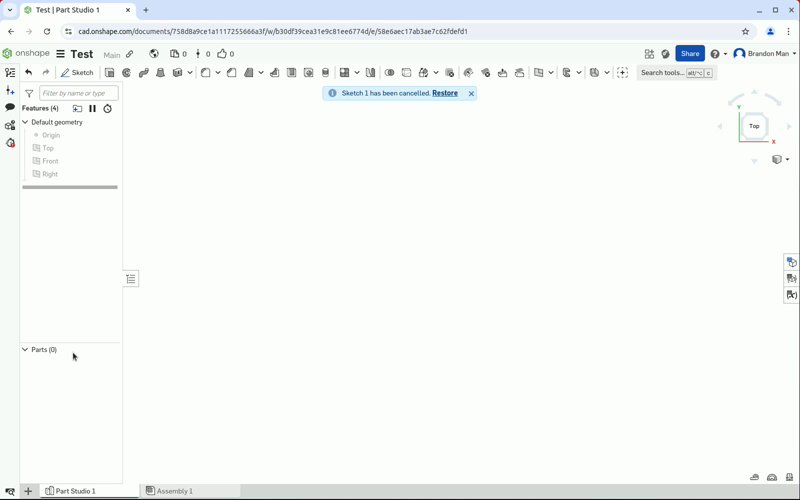
key(y)
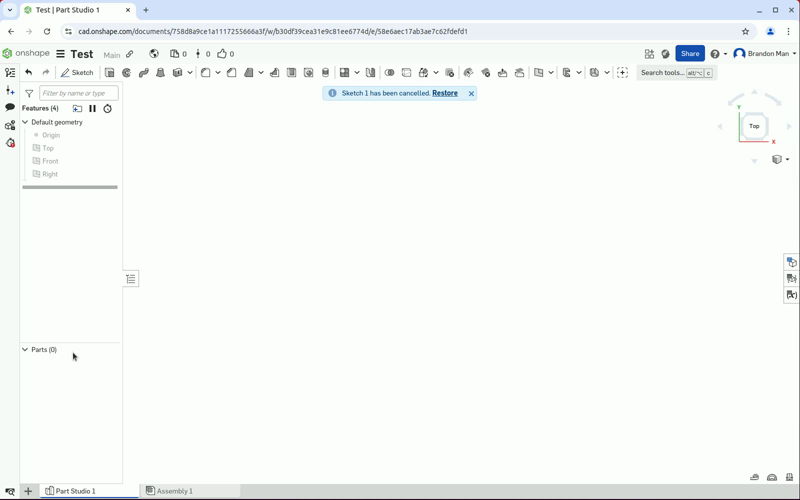
key(shift+p)
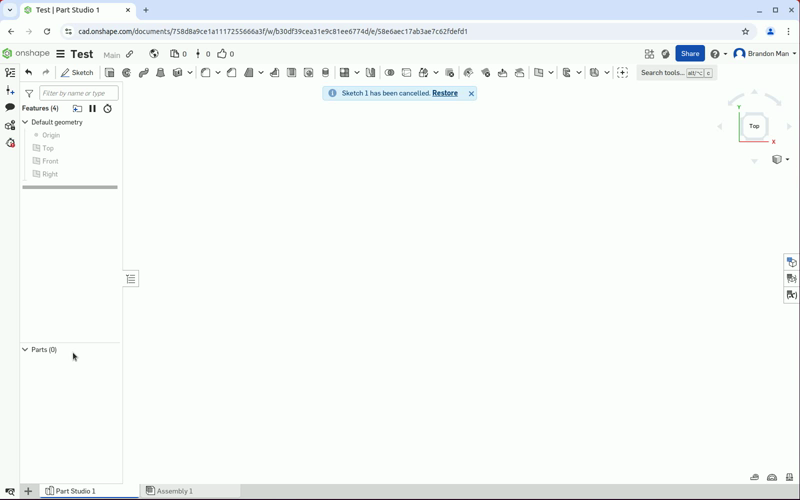
key(space)
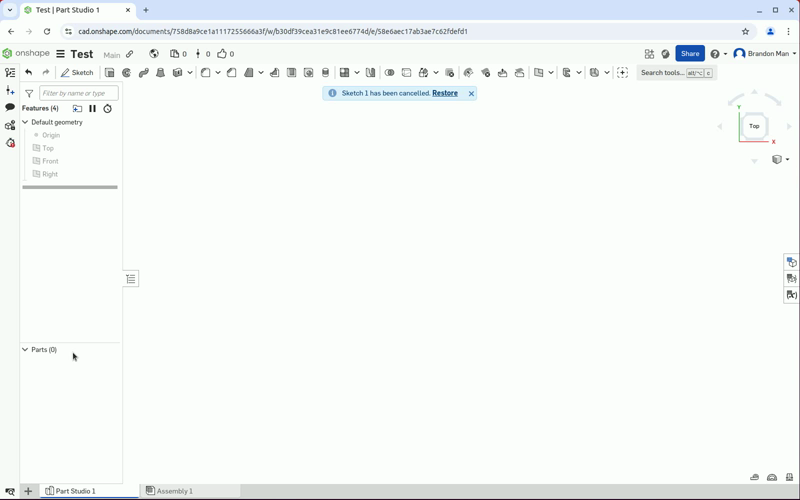
key_down(shift)
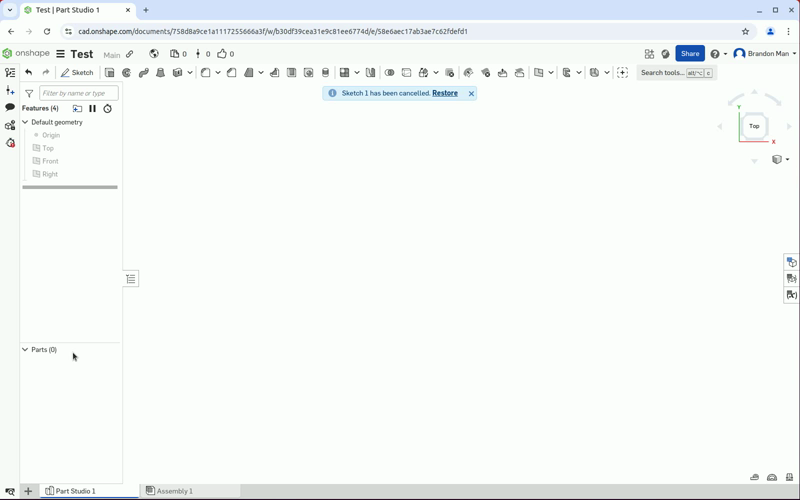
key(up)
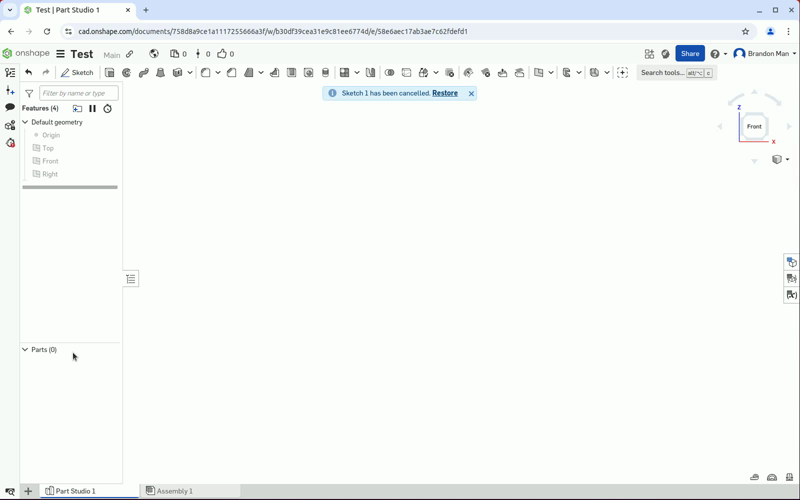
key_up(shift)
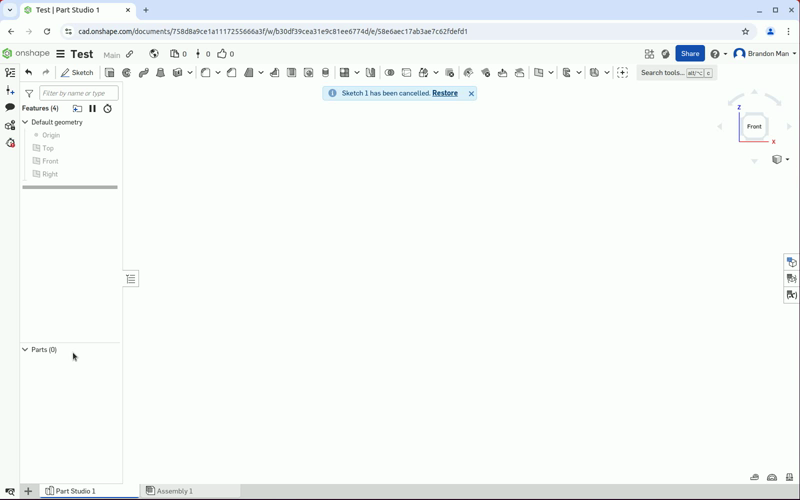
mouse_move(73, 352)
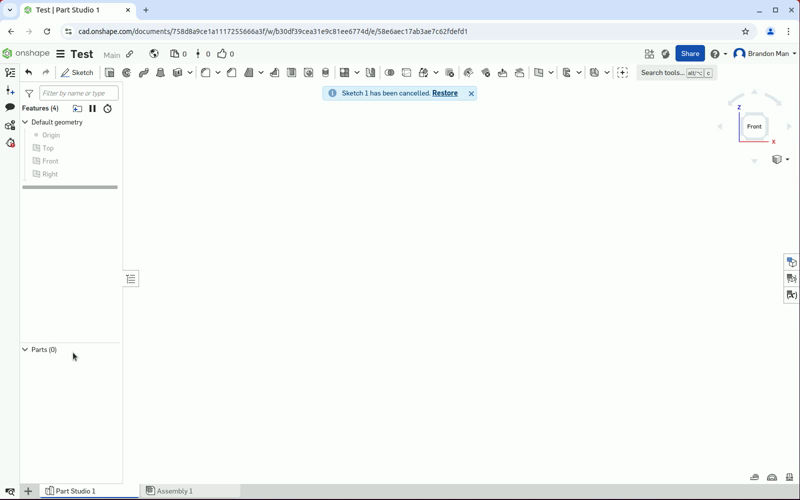
key(shift+y)
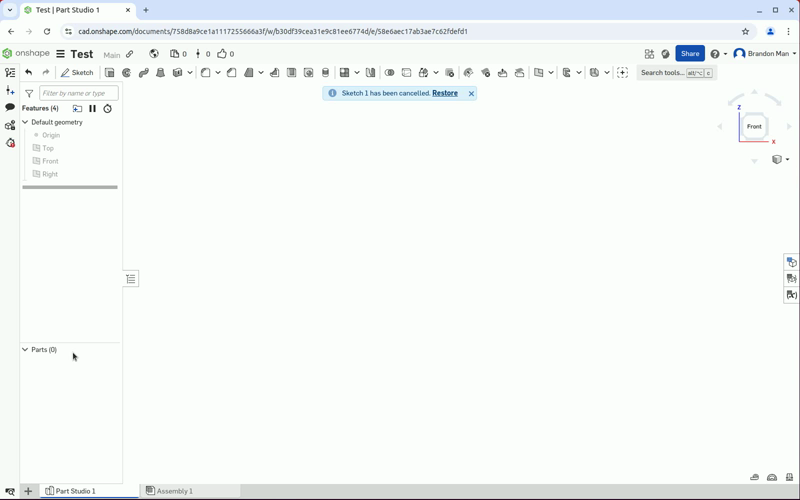
key(shift+s)
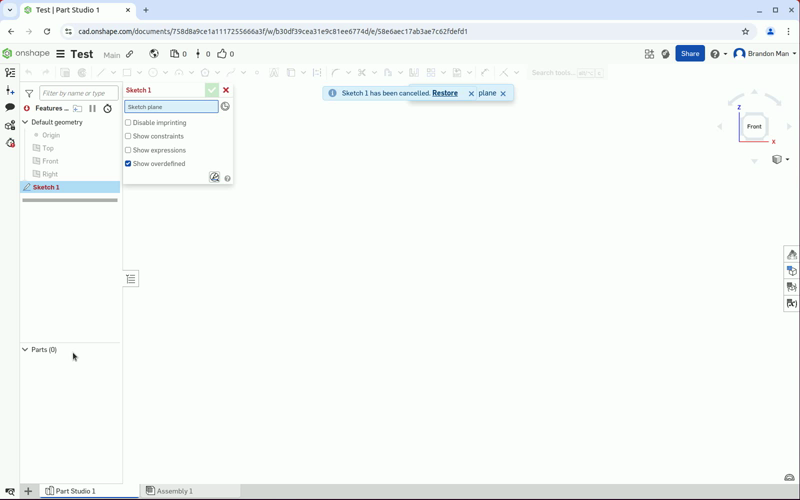
mouse_move(73, 163)
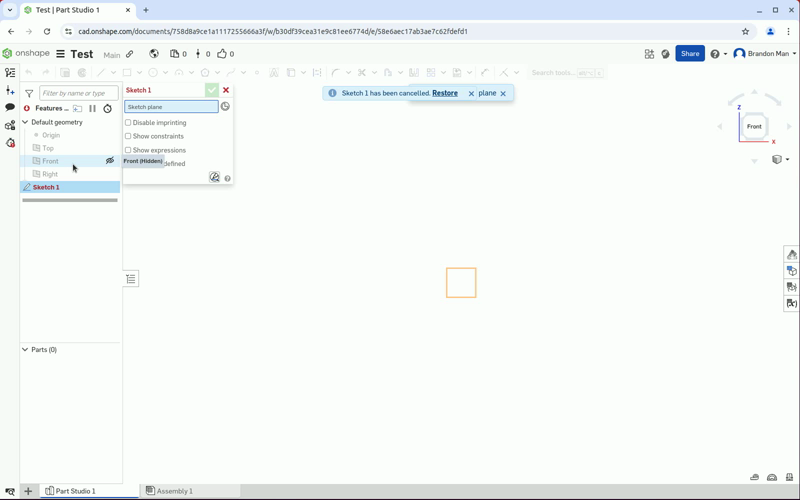
click(73, 163)
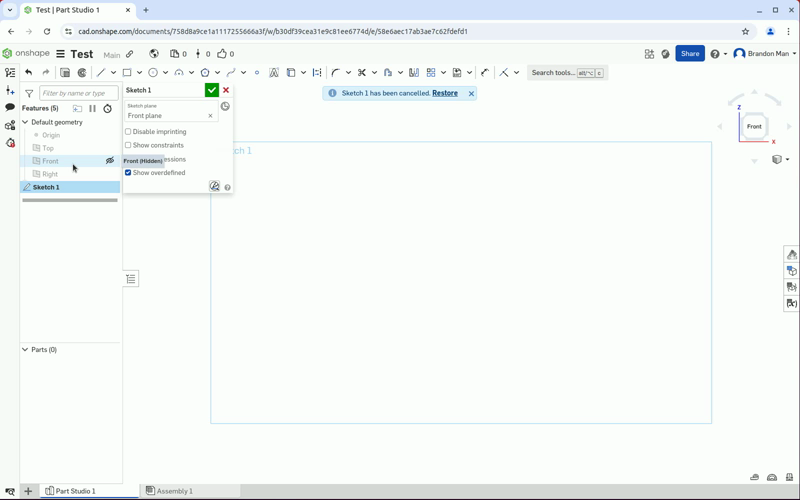
mouse_move(73, 352)
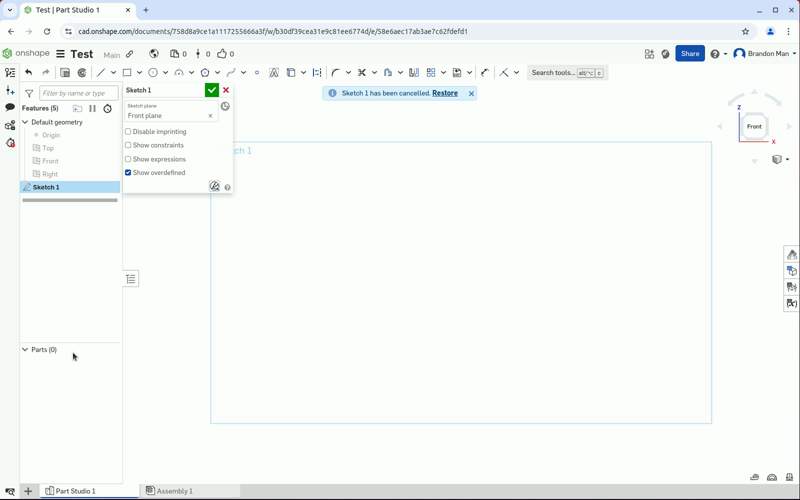
key(y)
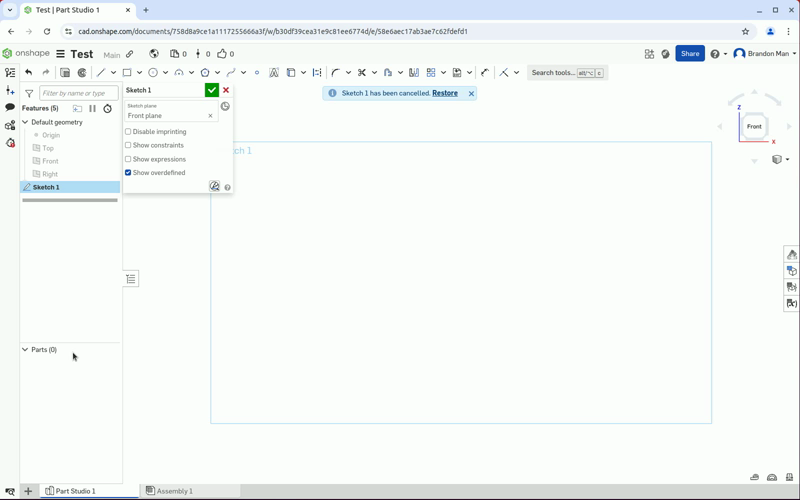
key(c)
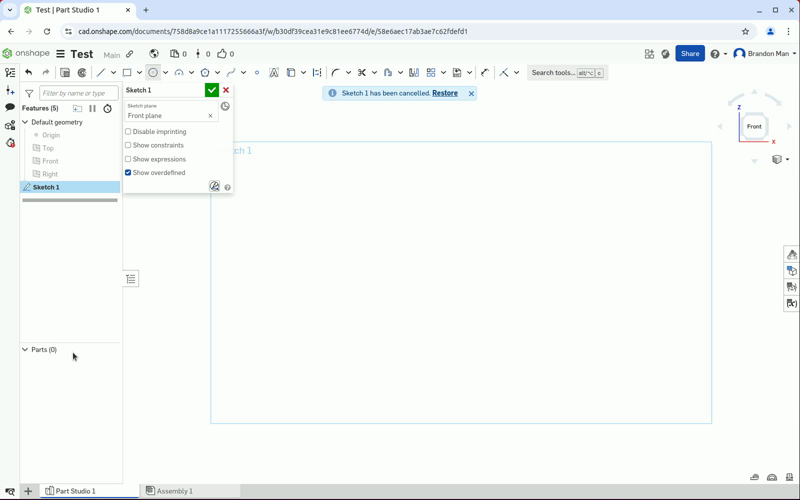
key_down(shift)
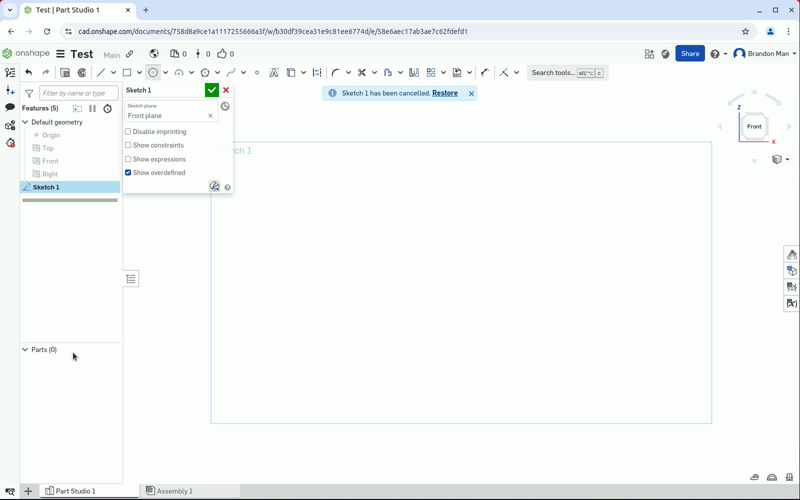
mouse_move(461, 282)
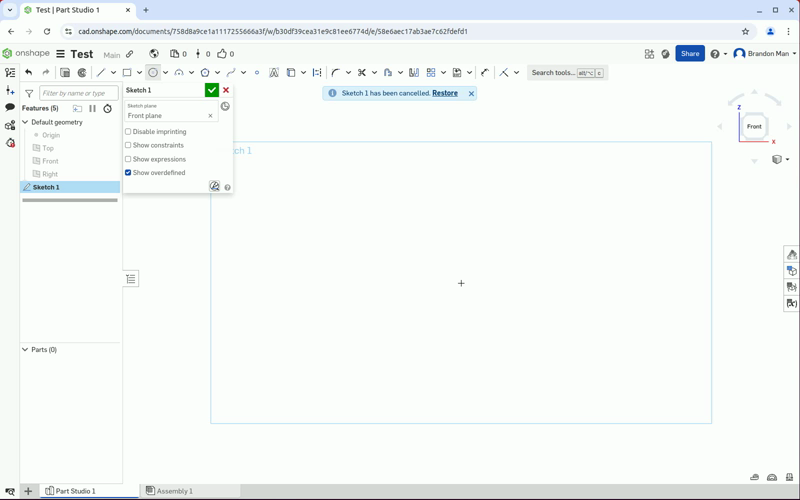
click(461, 282)
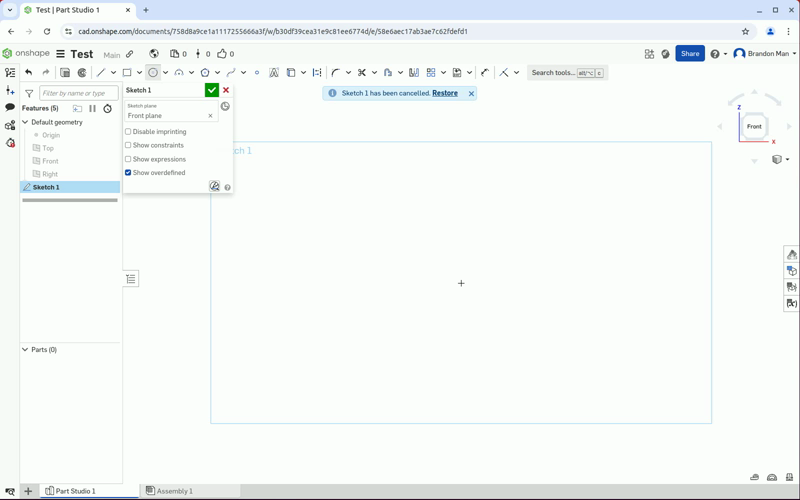
key_up(shift)
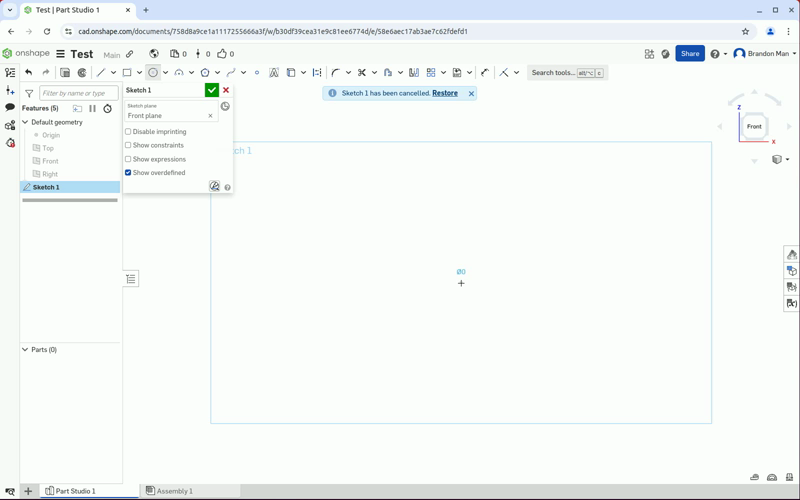
mouse_move(497, 282)
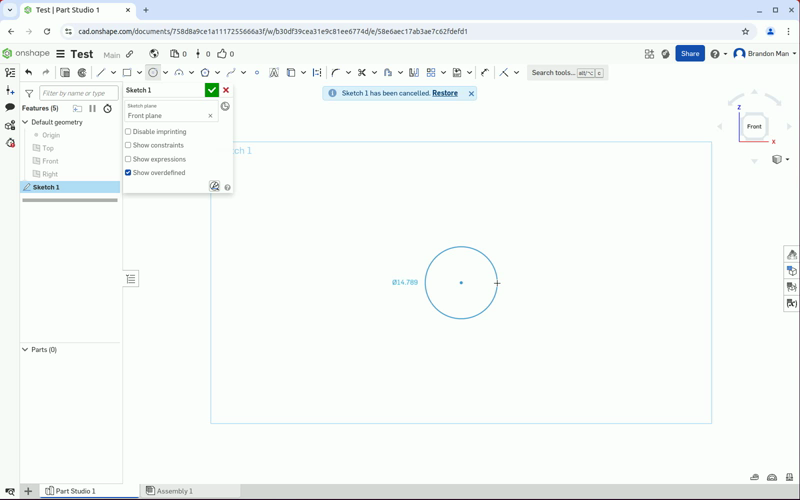
click(497, 282)
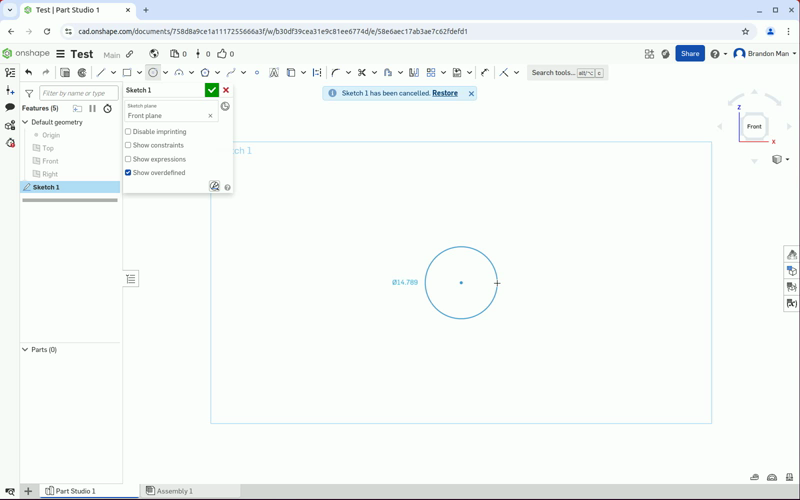
key(esc)
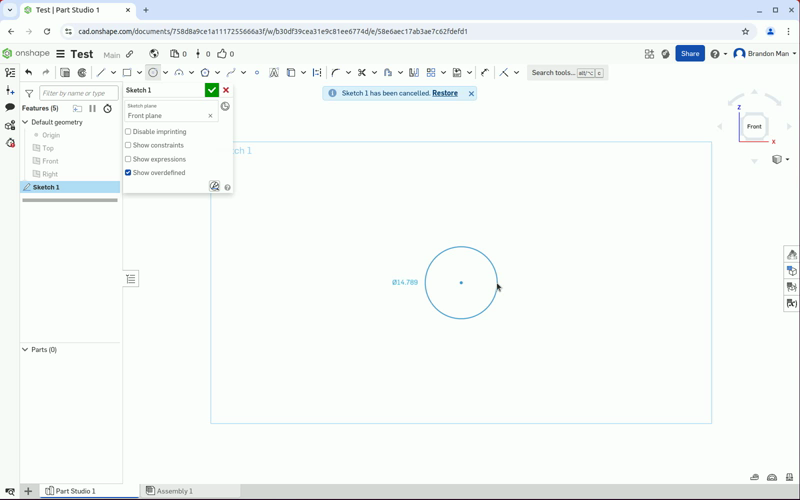
key(c)
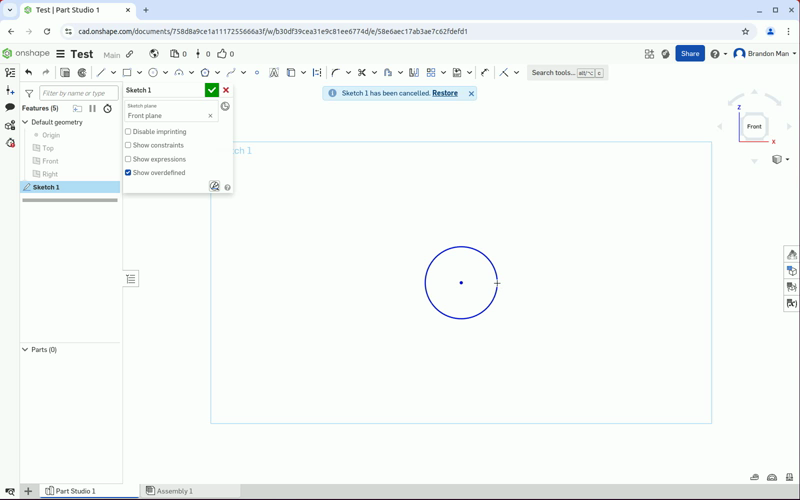
key_down(shift)
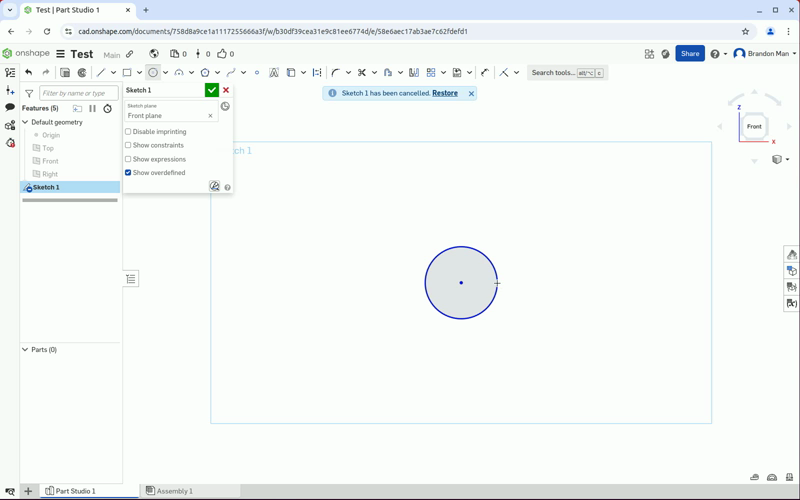
mouse_move(461, 282)
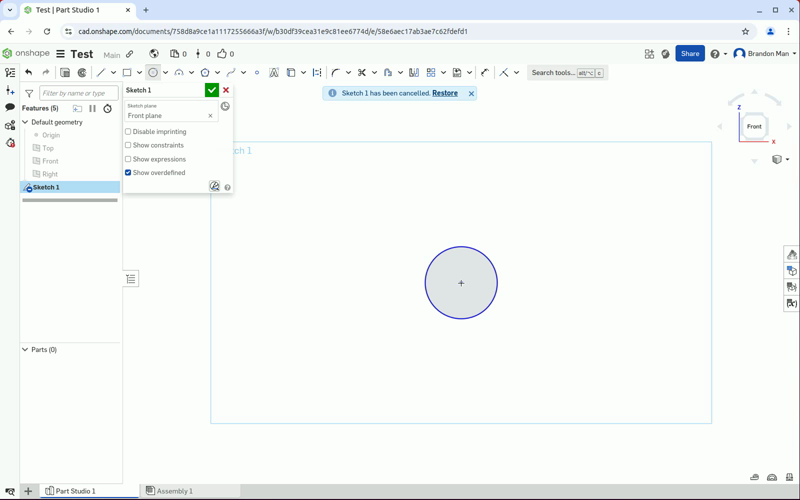
click(461, 282)
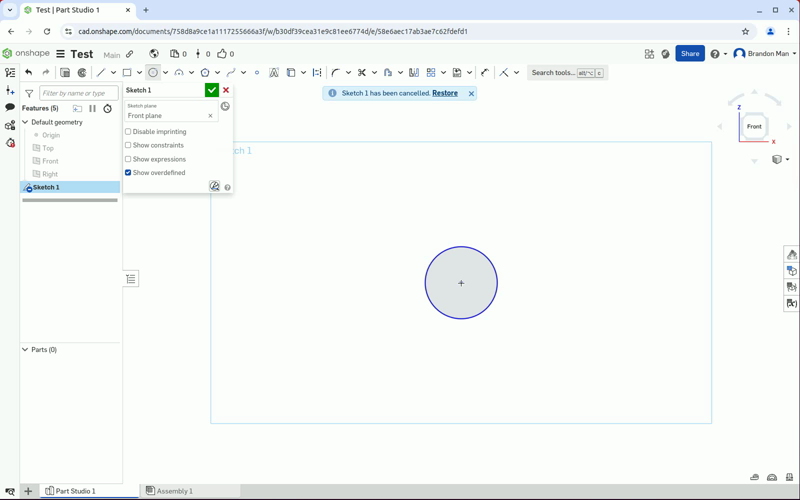
key_up(shift)
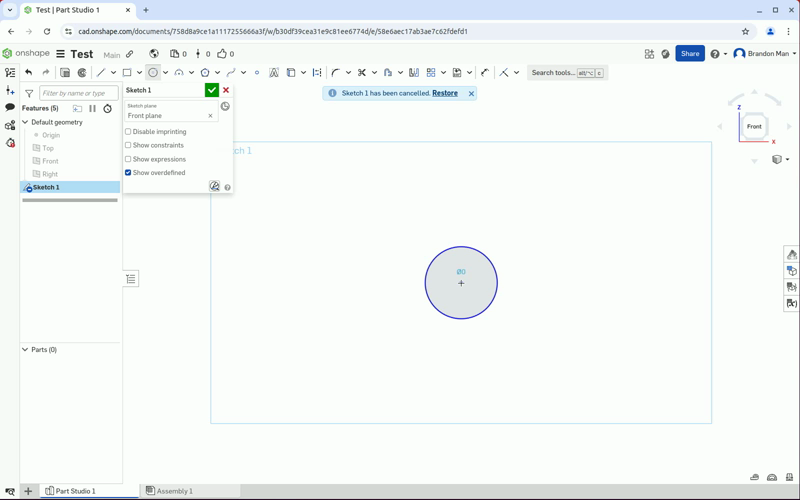
mouse_move(479, 282)
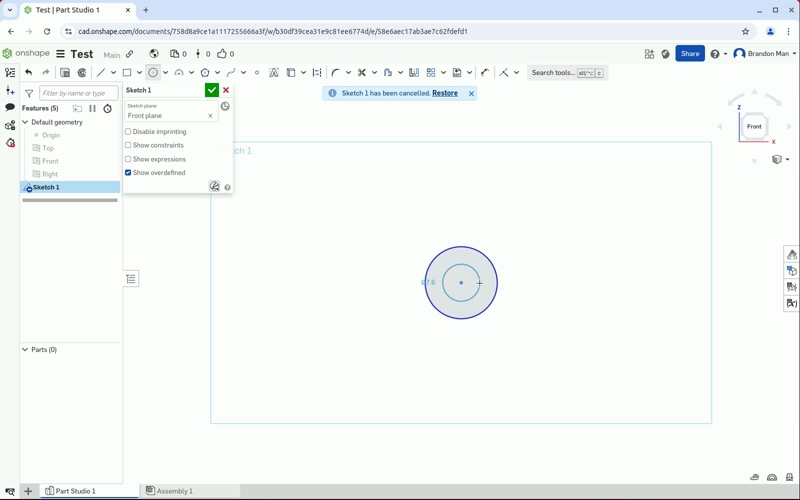
click(479, 282)
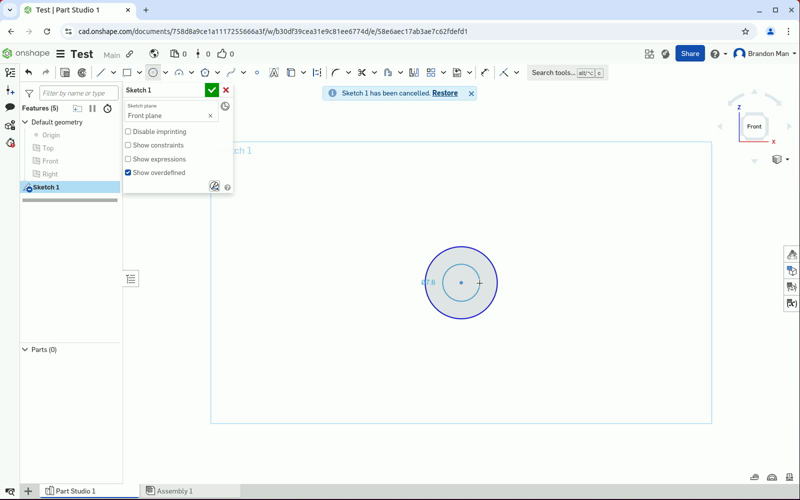
key(esc)
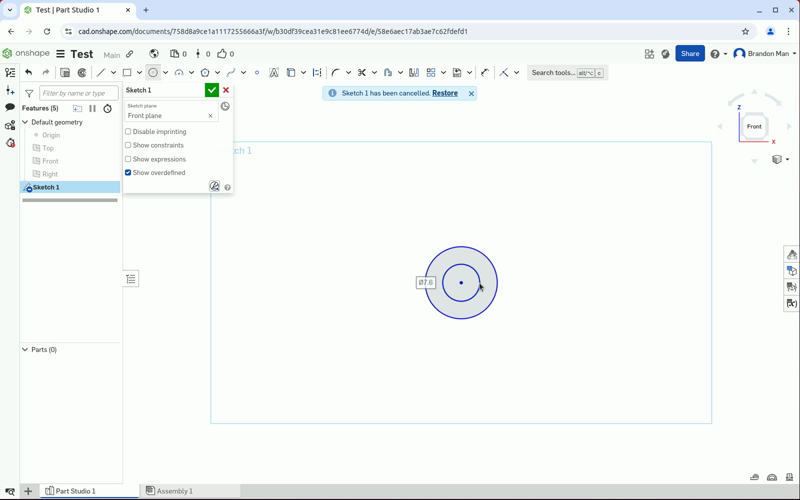
mouse_move(460, 313)
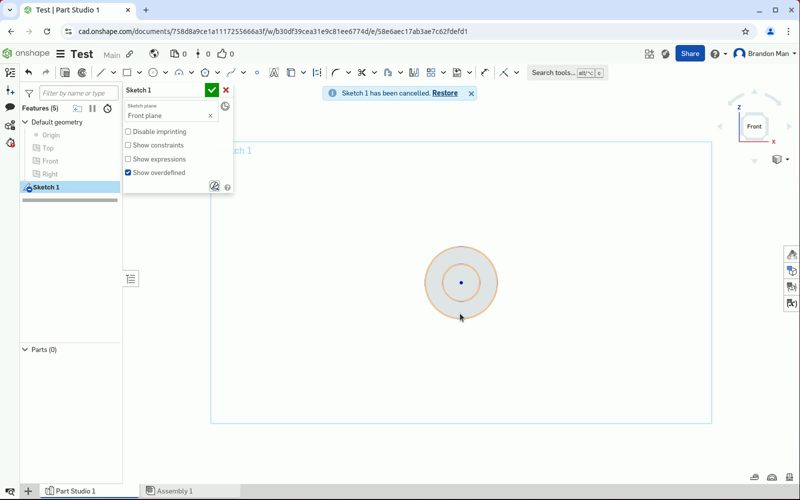
click(460, 313)
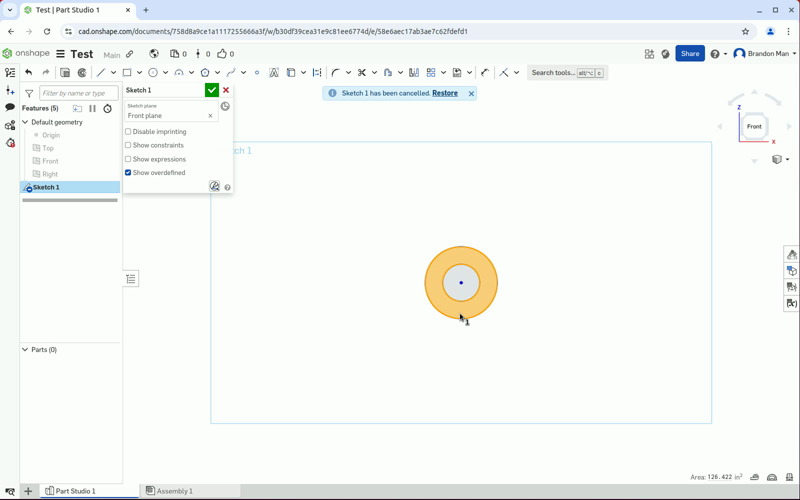
mouse_move(73, 352)
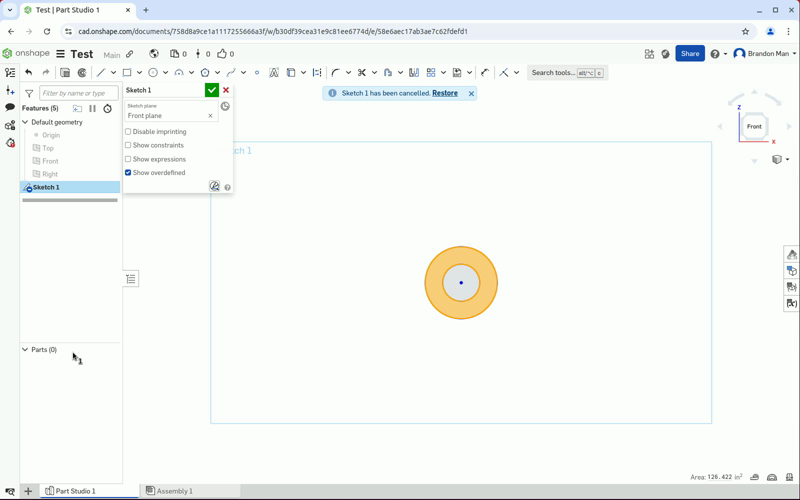
key(shift+y)
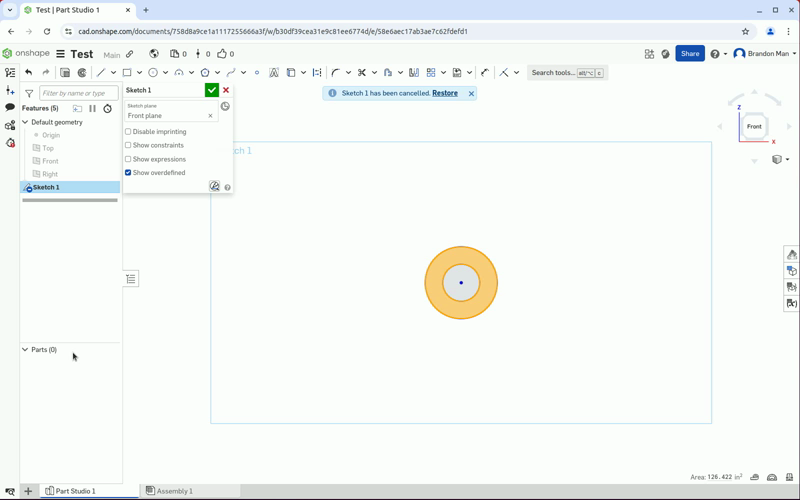
key(shift+e)
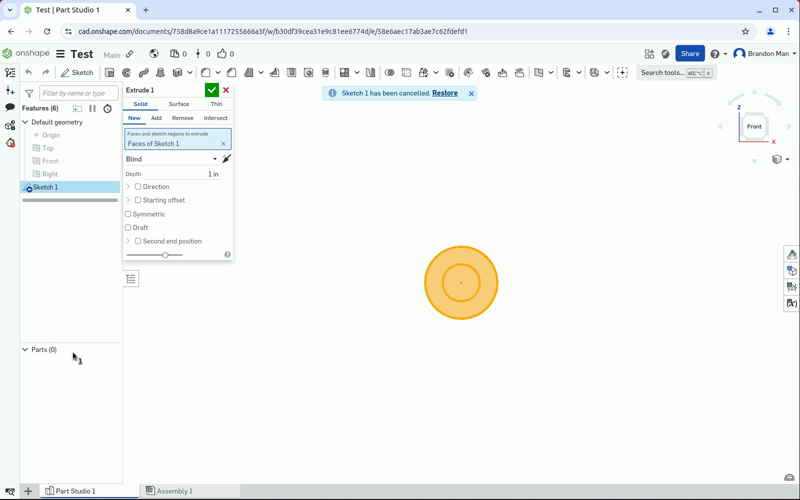
mouse_move(143, 106)
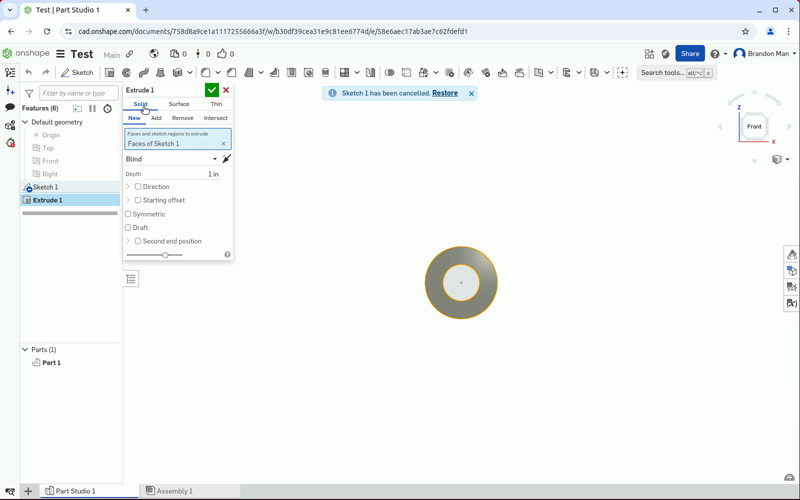
click(143, 106)
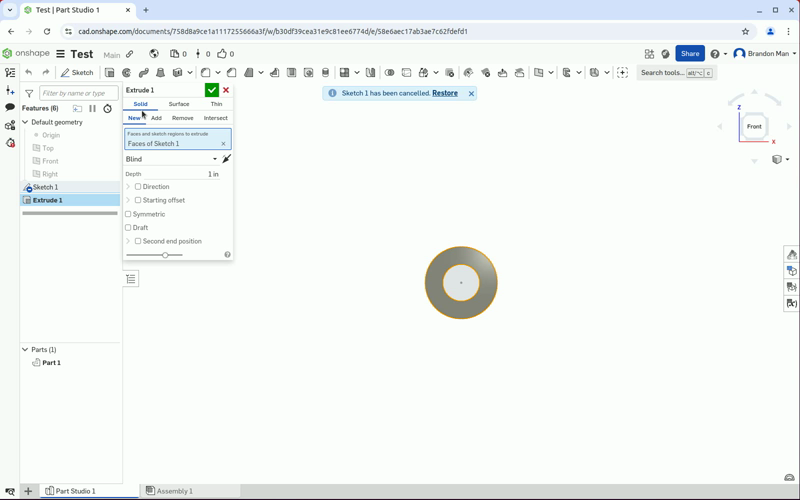
mouse_move(137, 120)
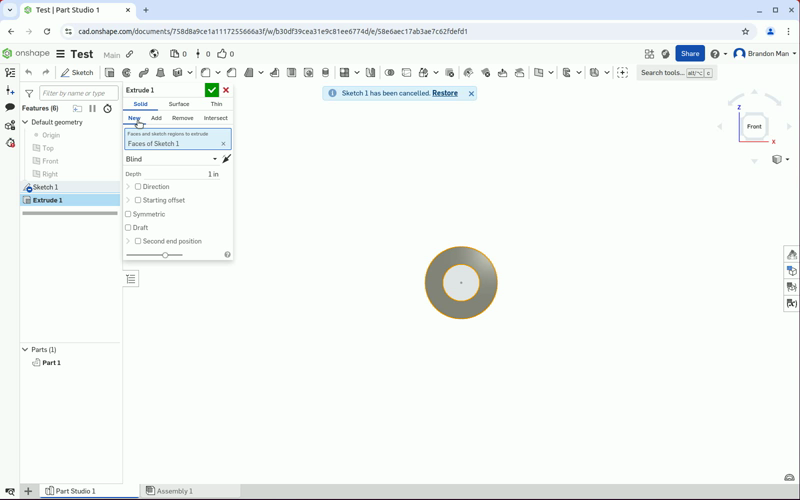
click(137, 120)
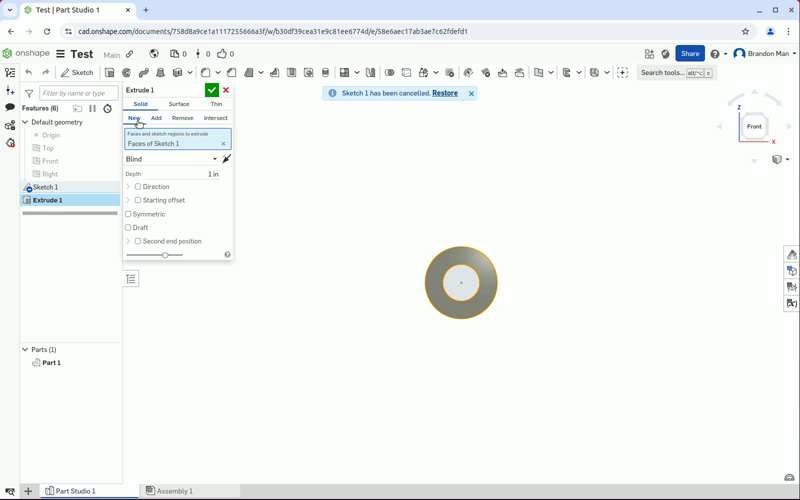
key(tab, 4)
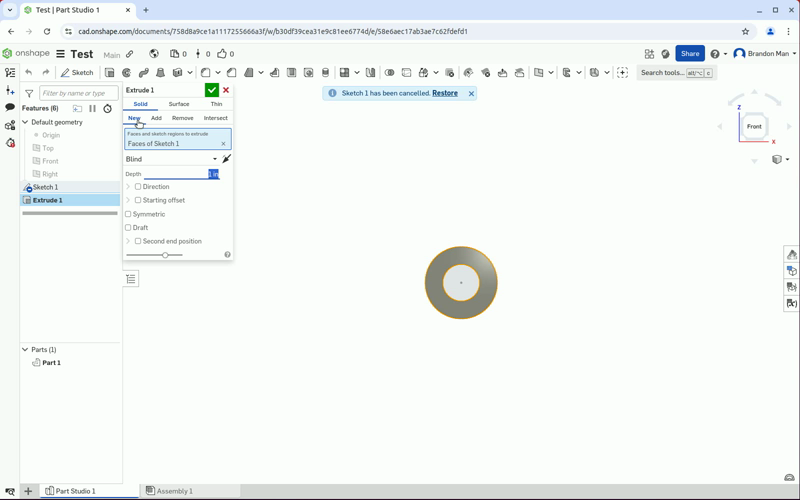
text(3.129)
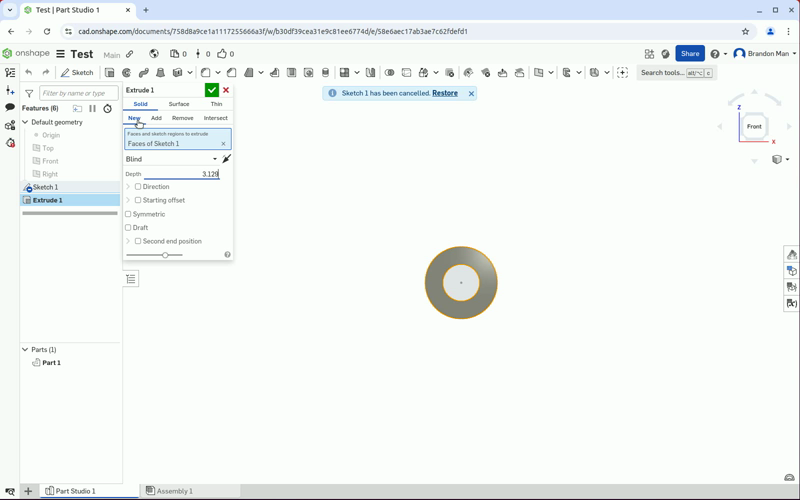
key(enter)
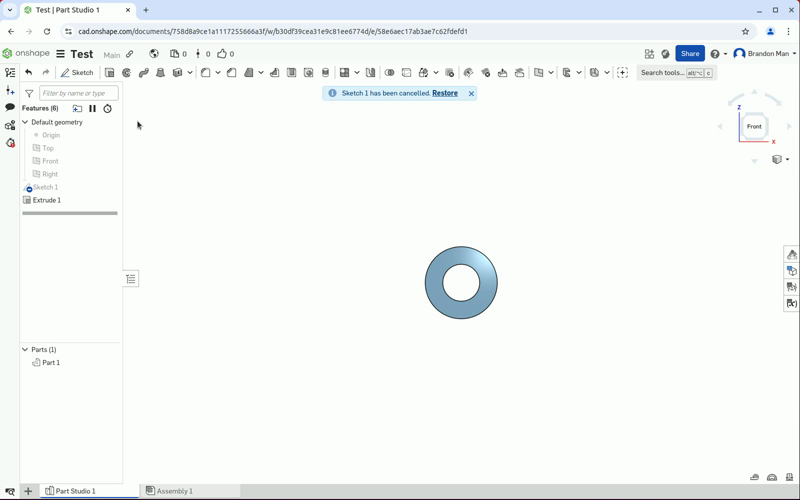
key(shift+h)
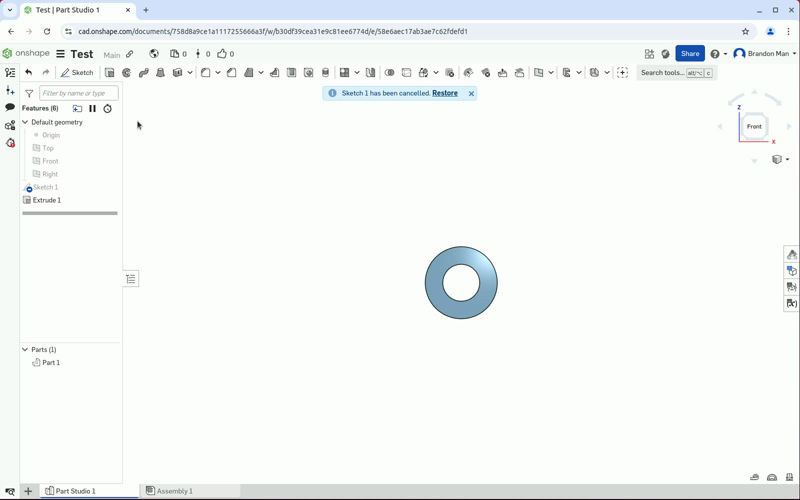
key(shift+h)
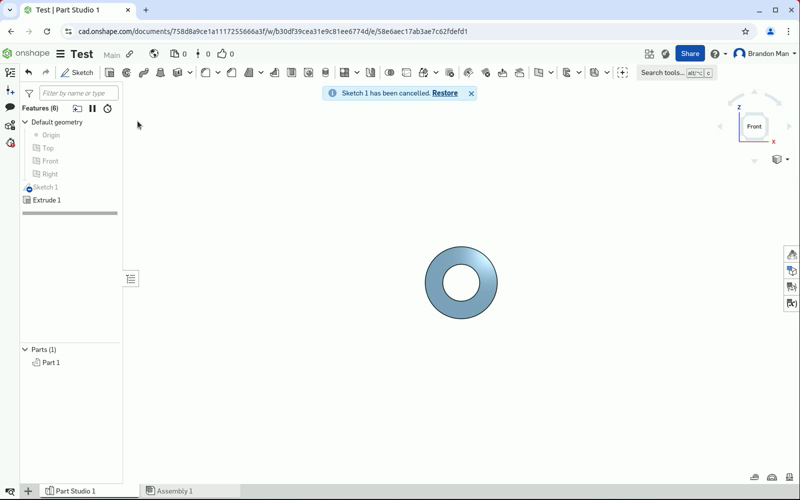
mouse_move(73, 189)
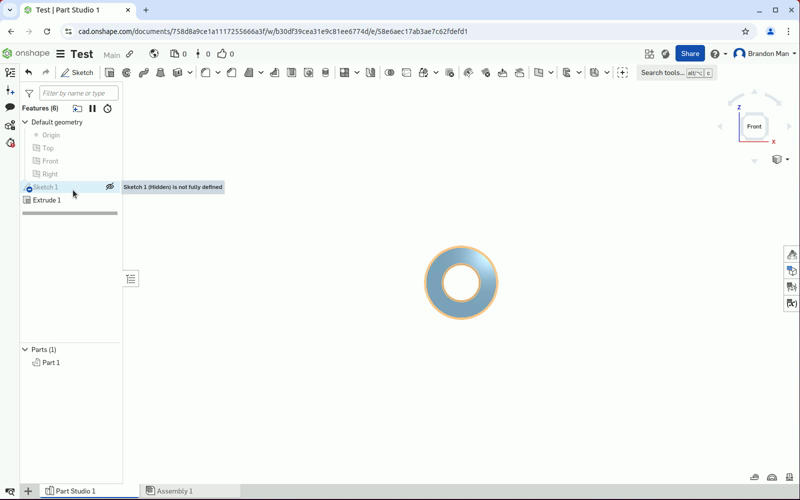
click(73, 189)
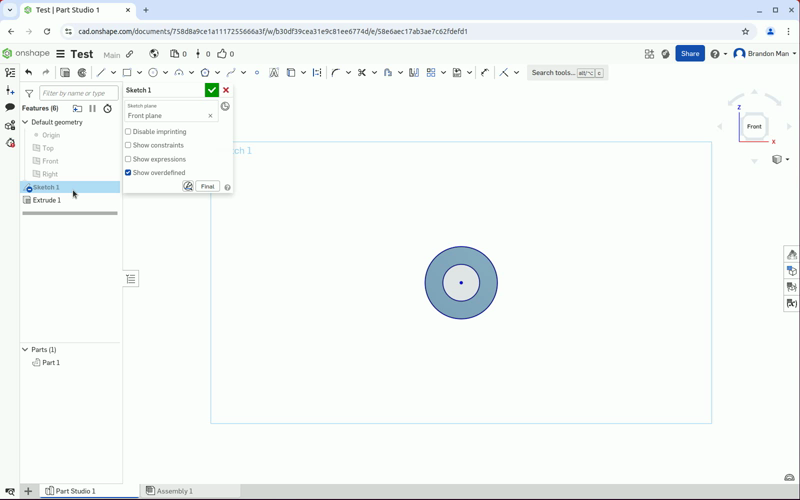
mouse_move(229, 92)
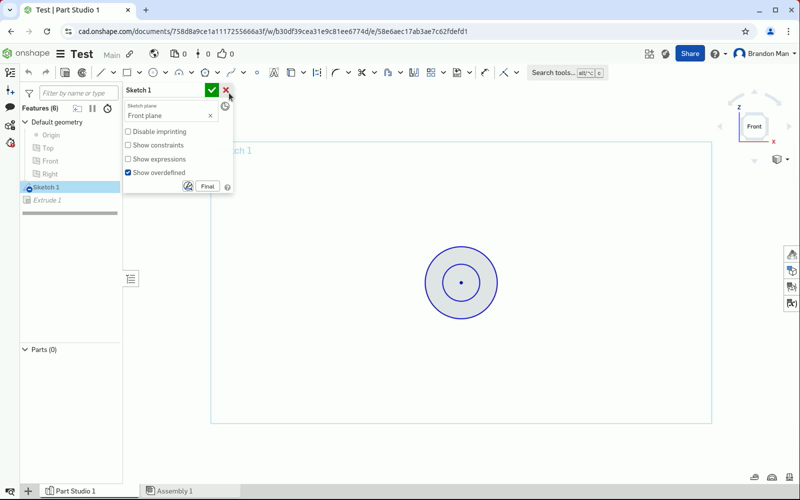
click(229, 92)
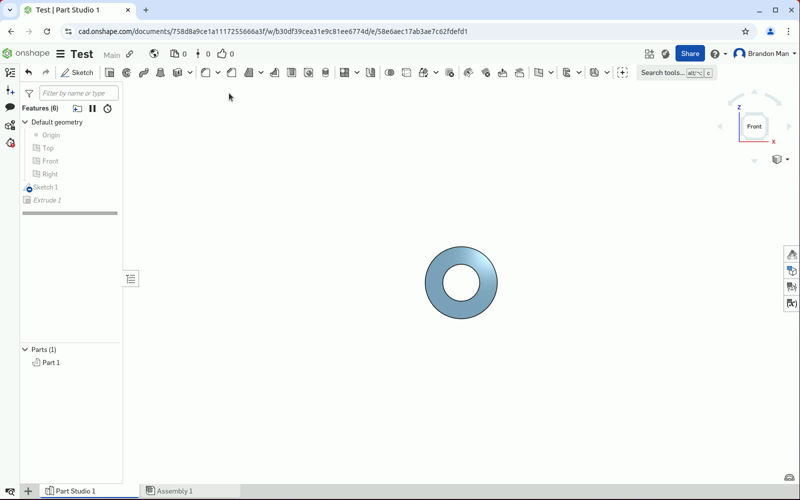
mouse_move(541, 75)
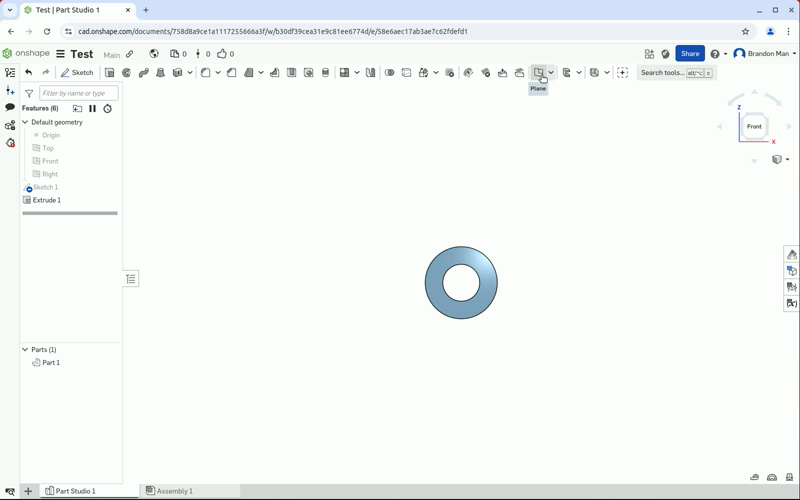
click(541, 75)
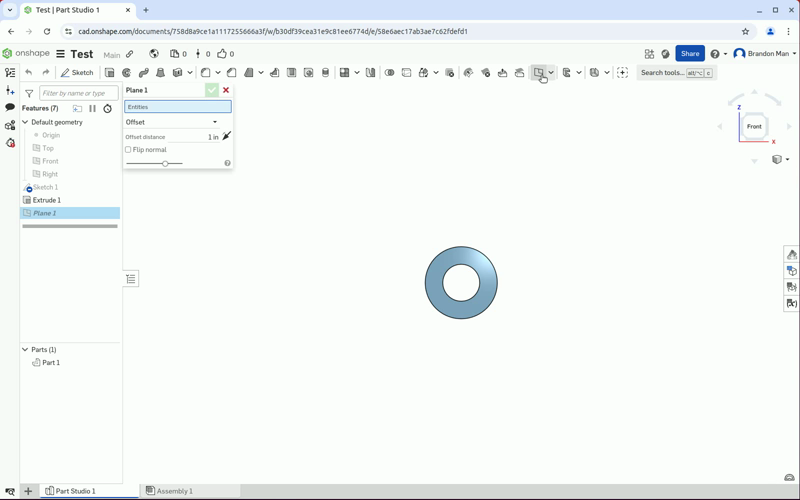
mouse_move(73, 163)
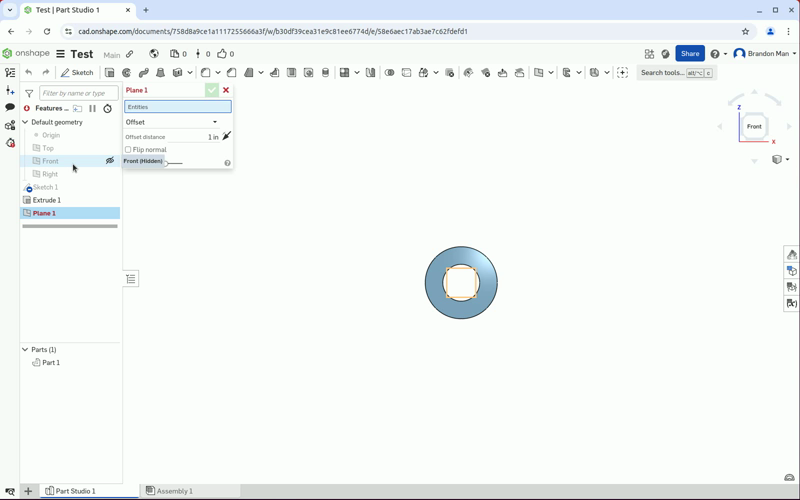
click(73, 163)
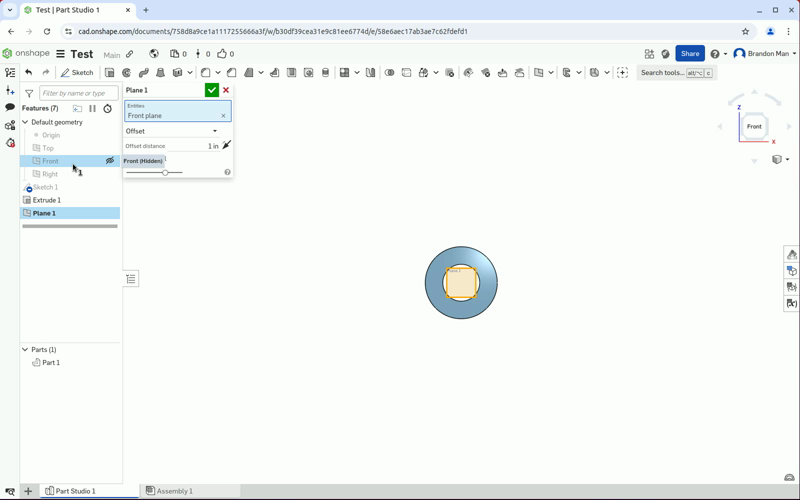
key(tab, 2)
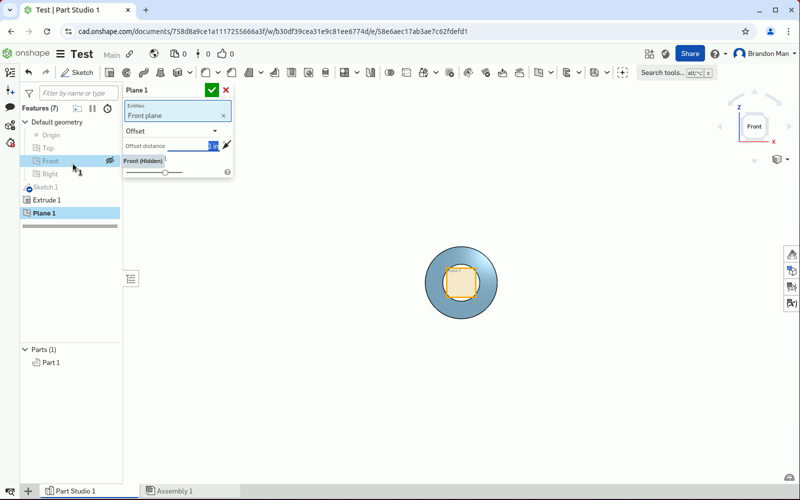
text(3.143)
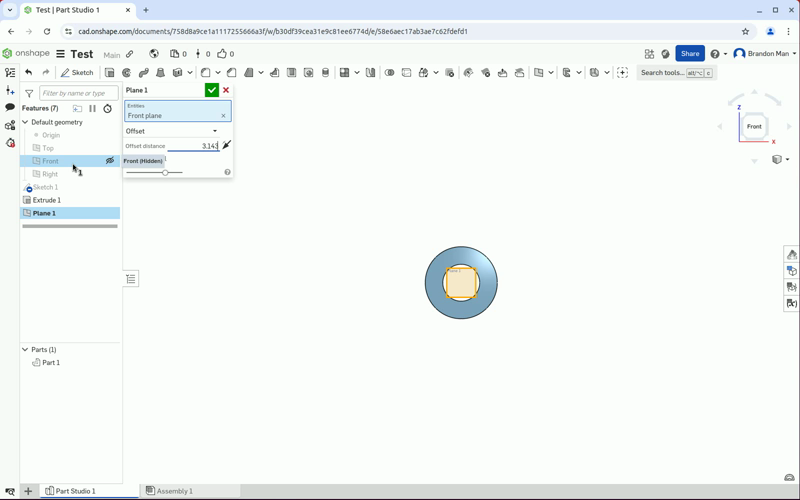
key(enter, 2)
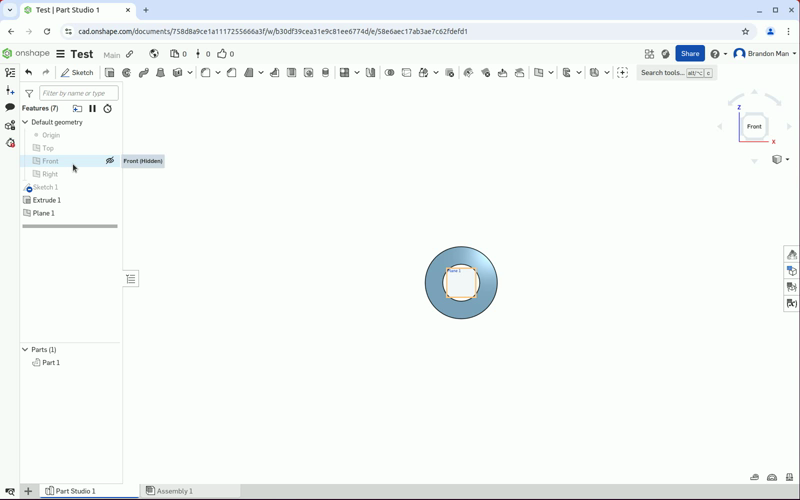
key(shift+s)
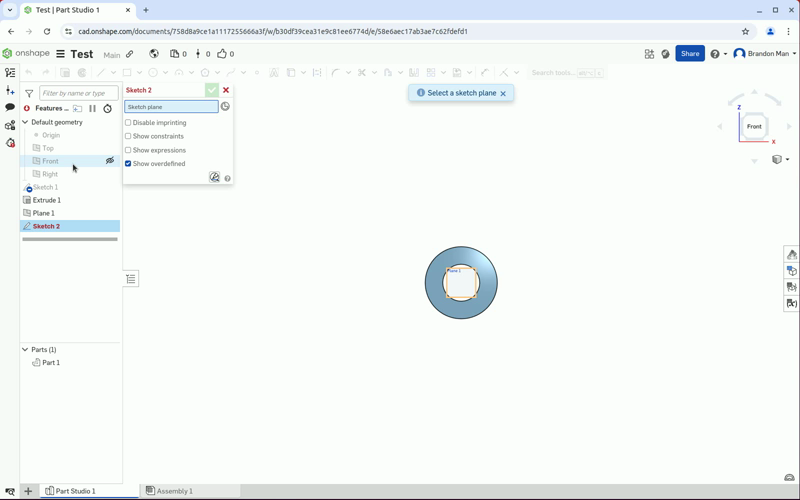
mouse_move(73, 215)
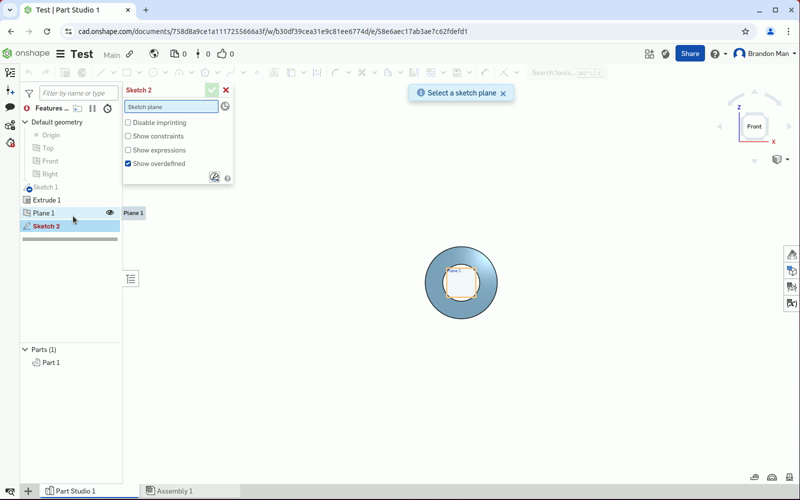
click(73, 215)
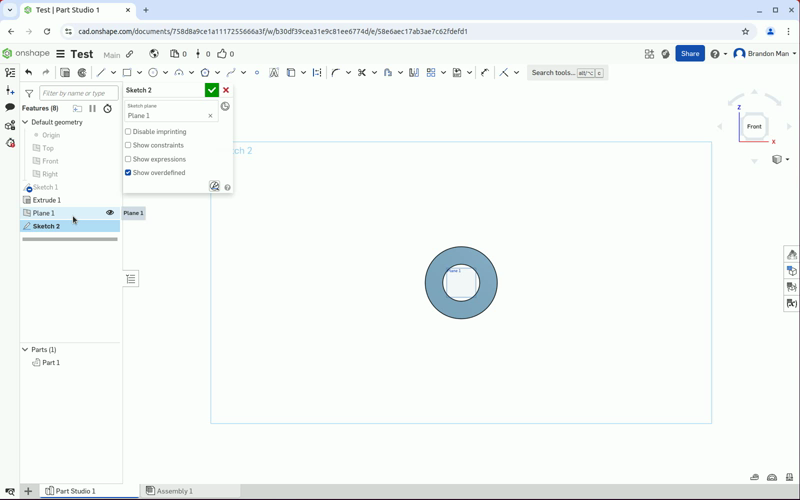
mouse_move(73, 352)
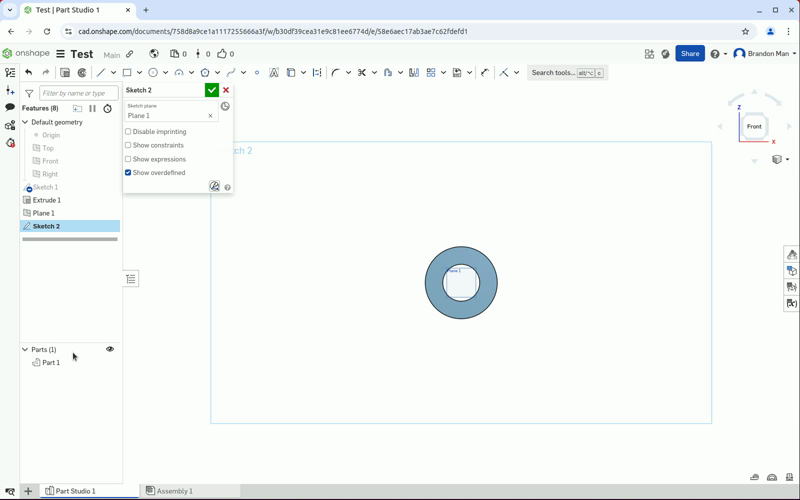
key(y)
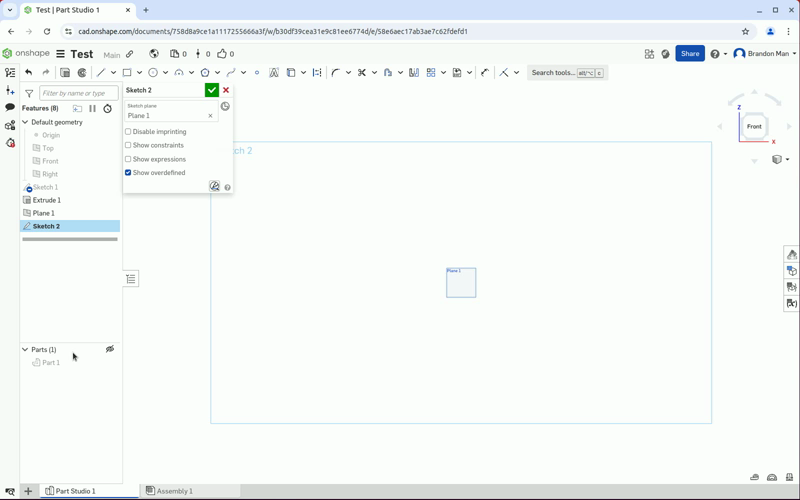
key(c)
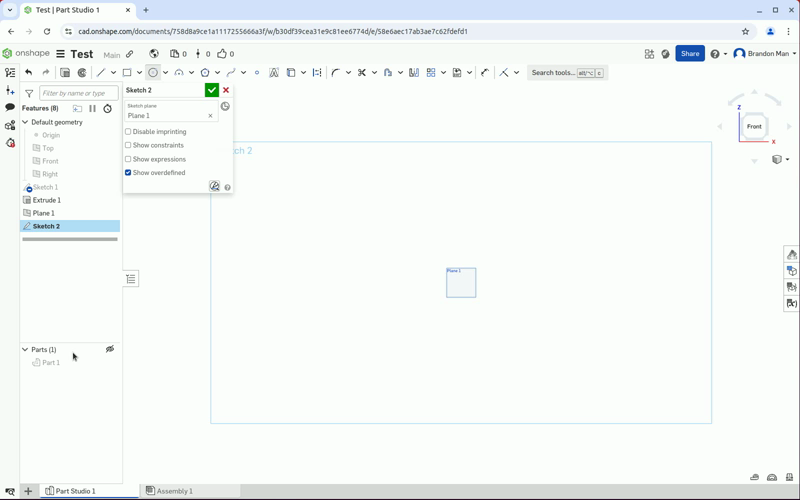
key_down(shift)
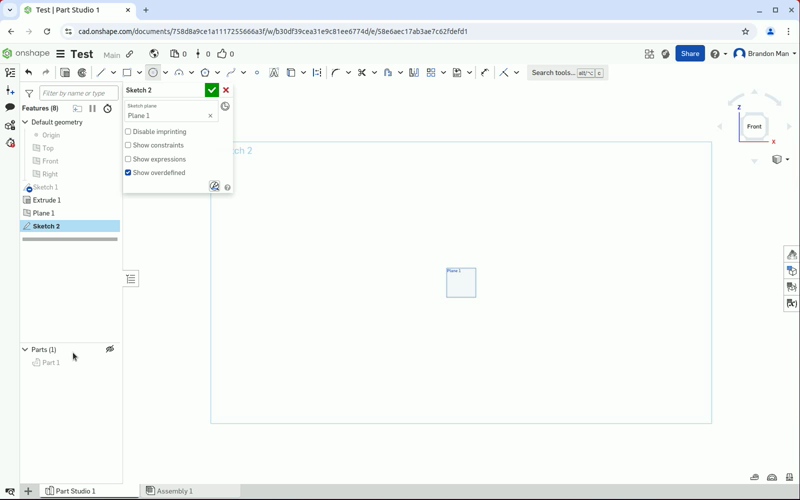
mouse_move(461, 282)
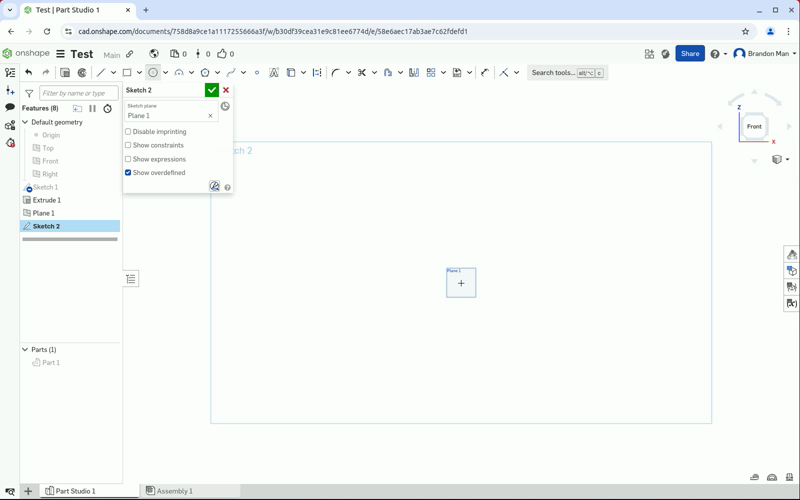
click(461, 282)
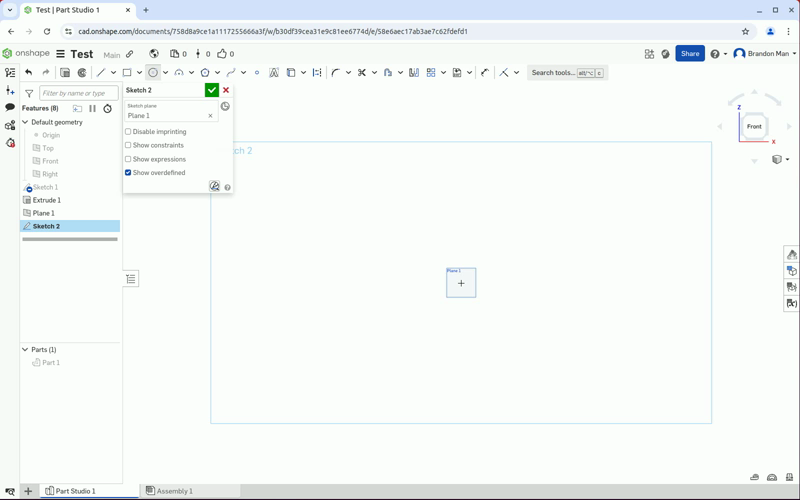
key_up(shift)
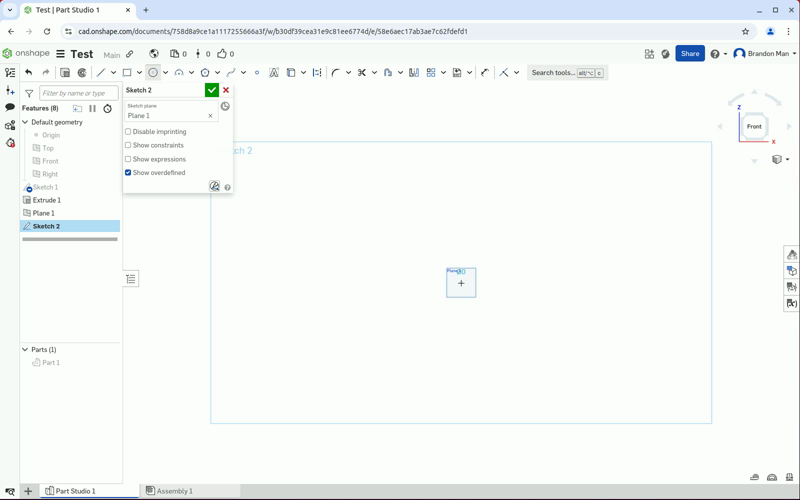
mouse_move(494, 282)
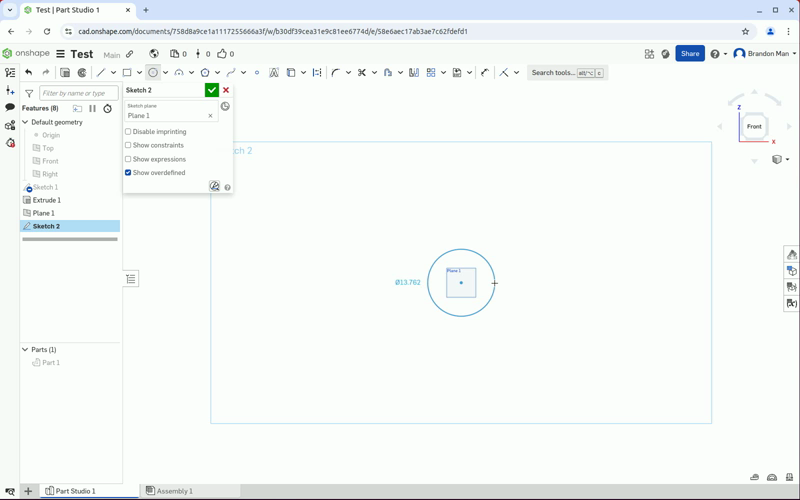
click(494, 282)
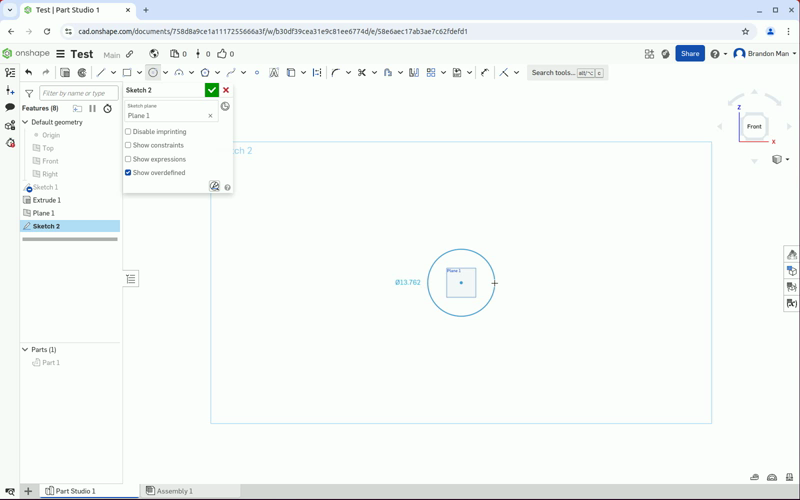
key(esc)
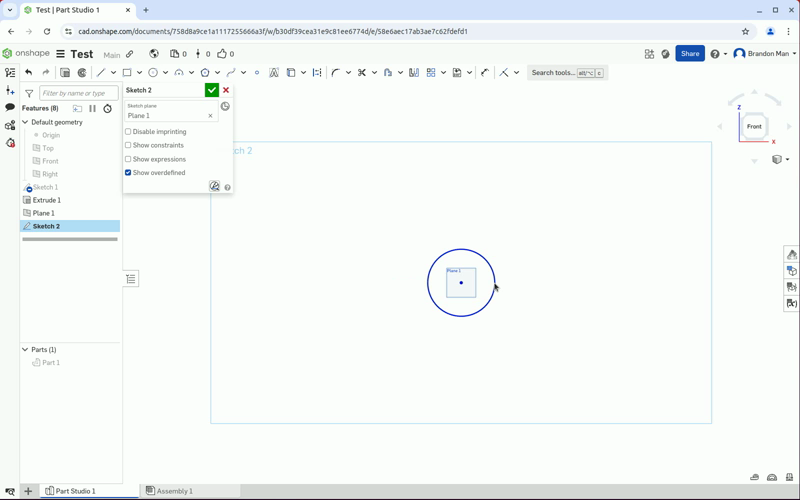
key(c)
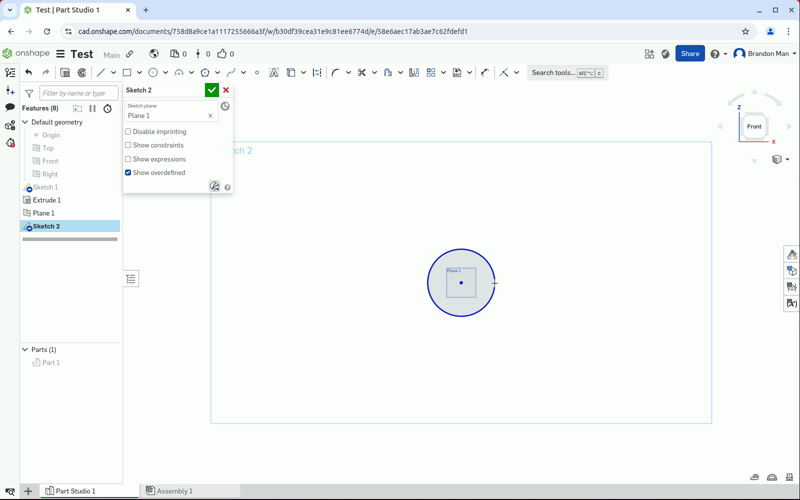
key_down(shift)
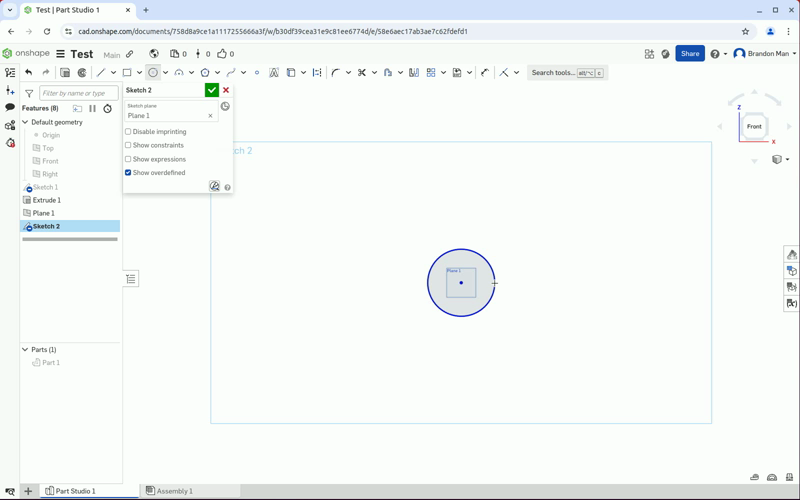
mouse_move(461, 282)
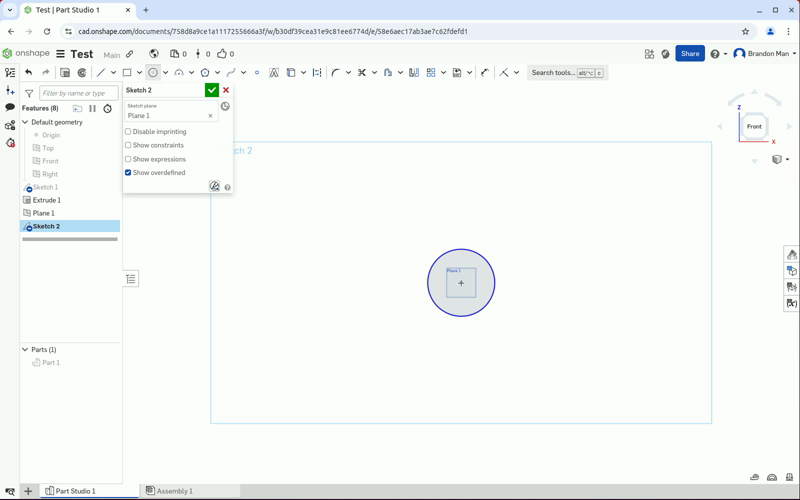
click(461, 282)
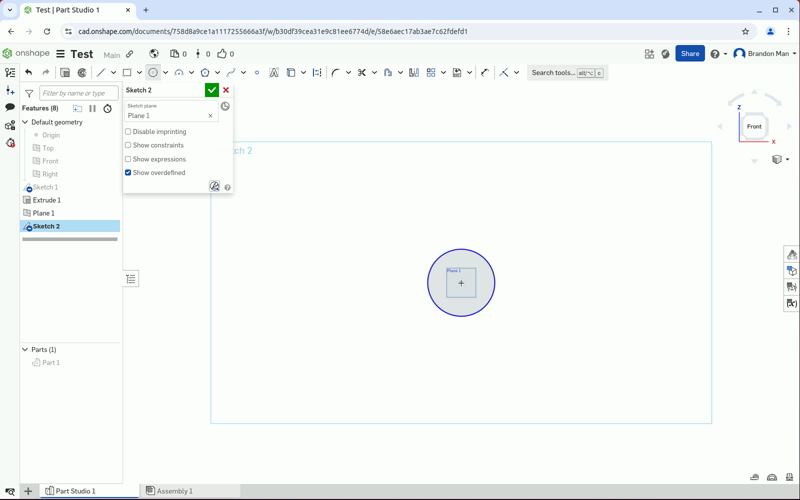
key_up(shift)
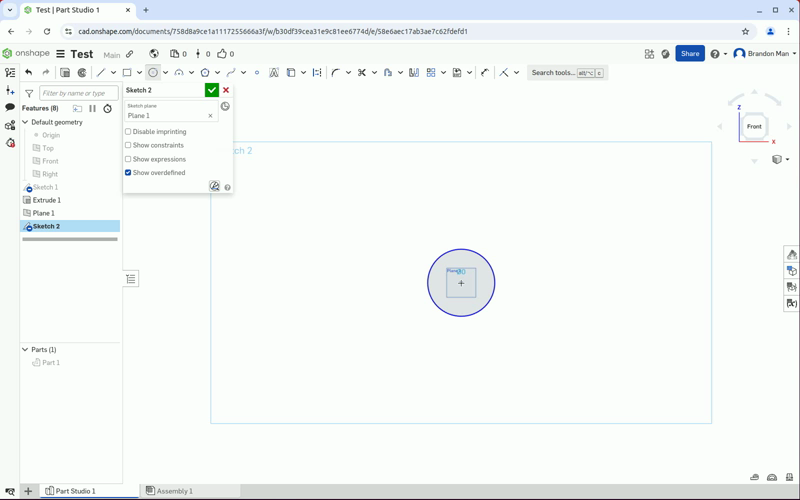
mouse_move(480, 282)
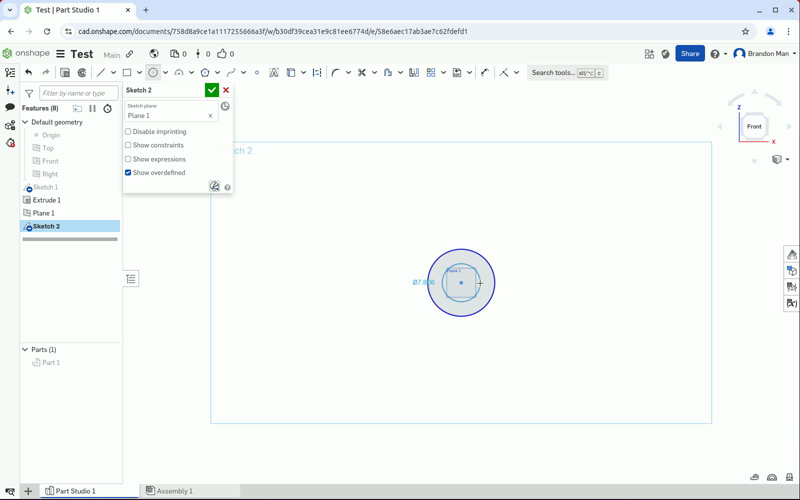
click(480, 282)
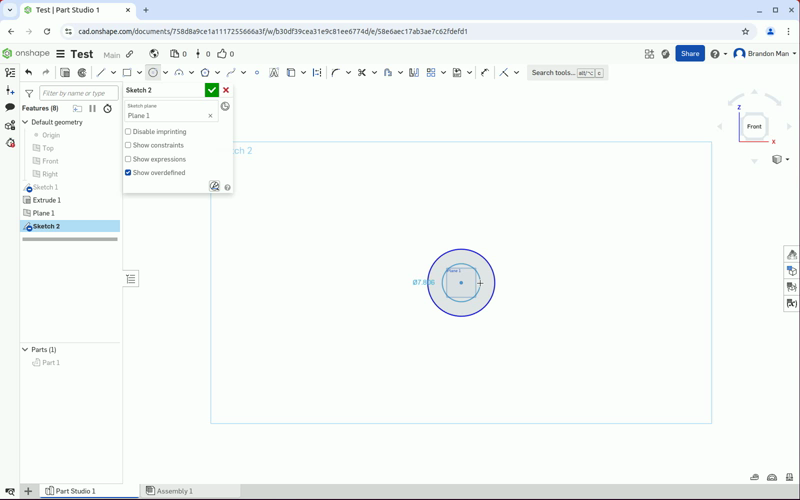
key(esc)
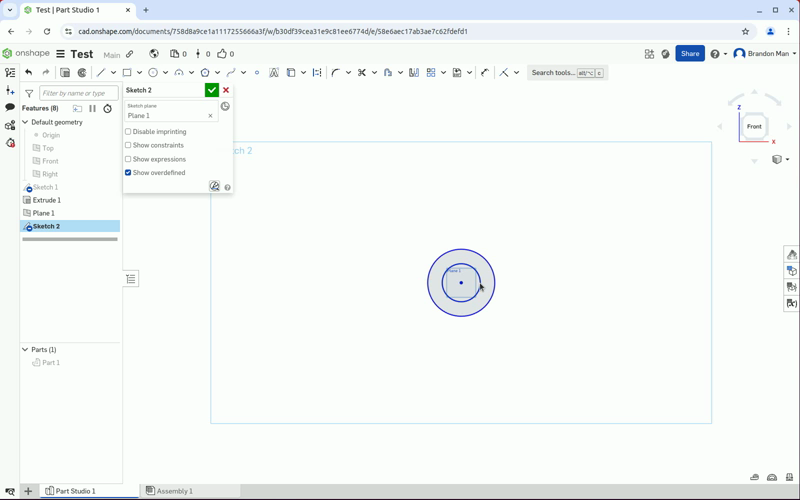
mouse_move(476, 308)
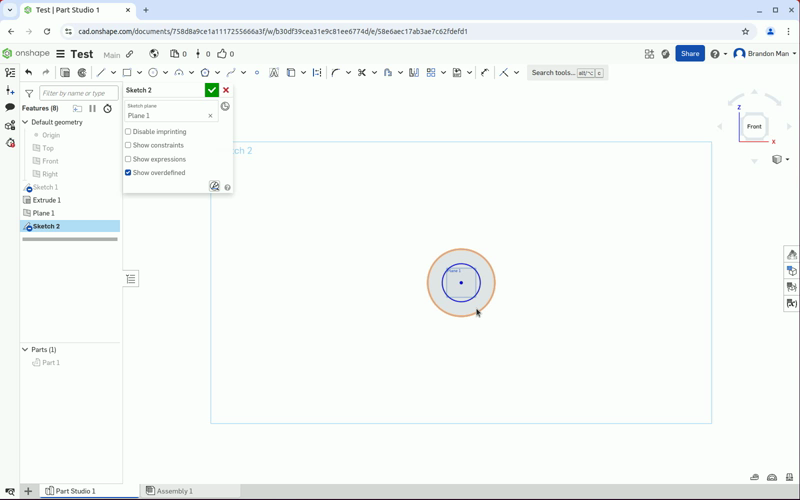
click(476, 308)
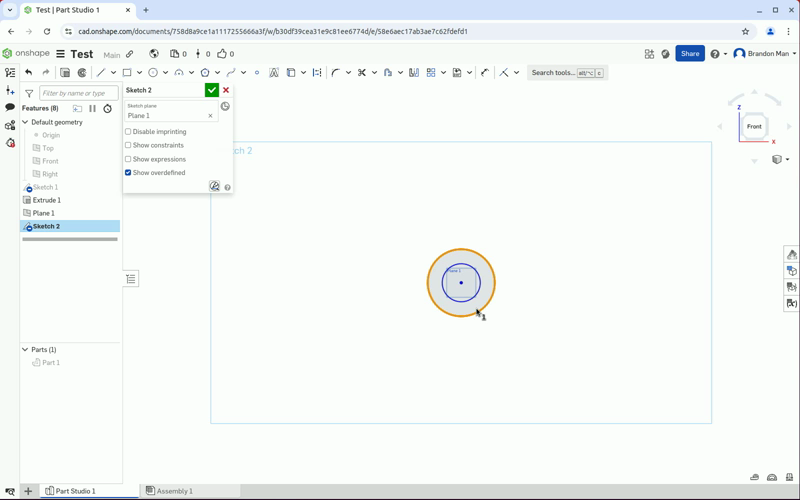
mouse_move(73, 352)
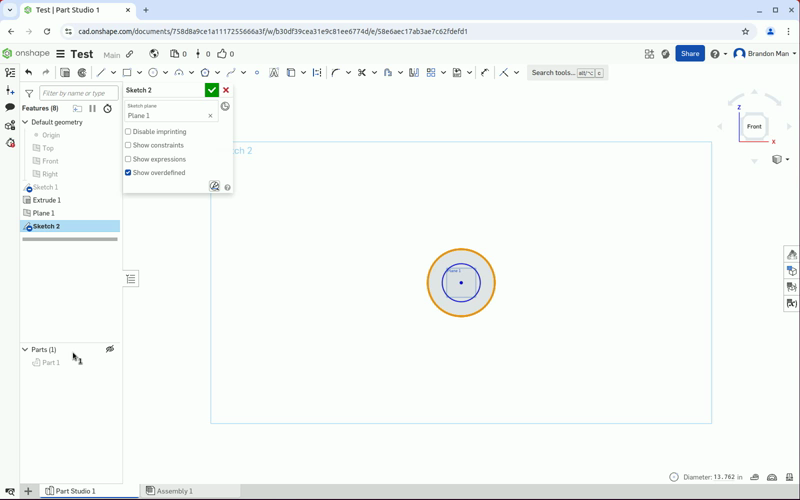
key(shift+y)
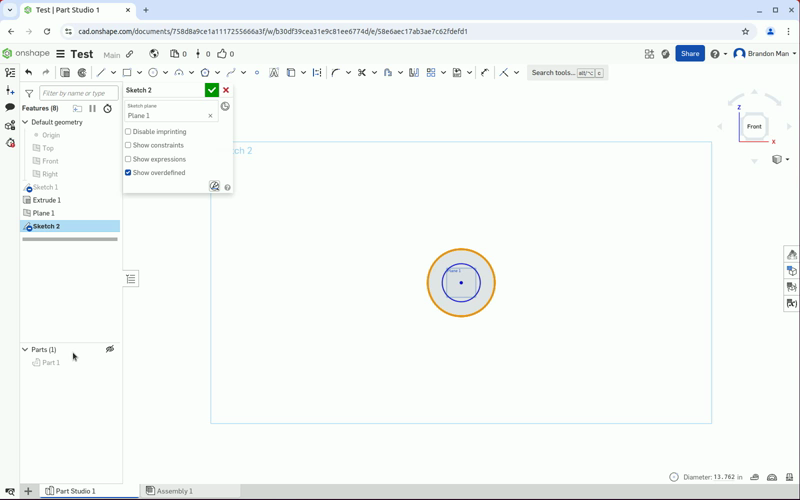
key(shift+e)
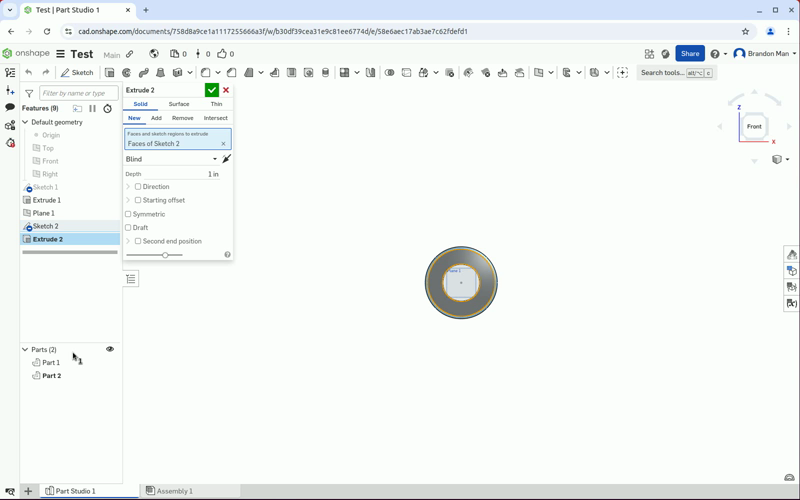
mouse_move(143, 106)
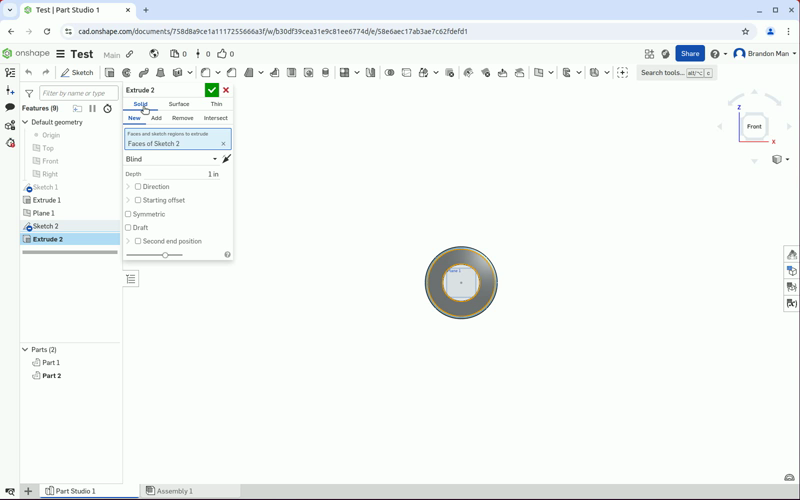
click(143, 106)
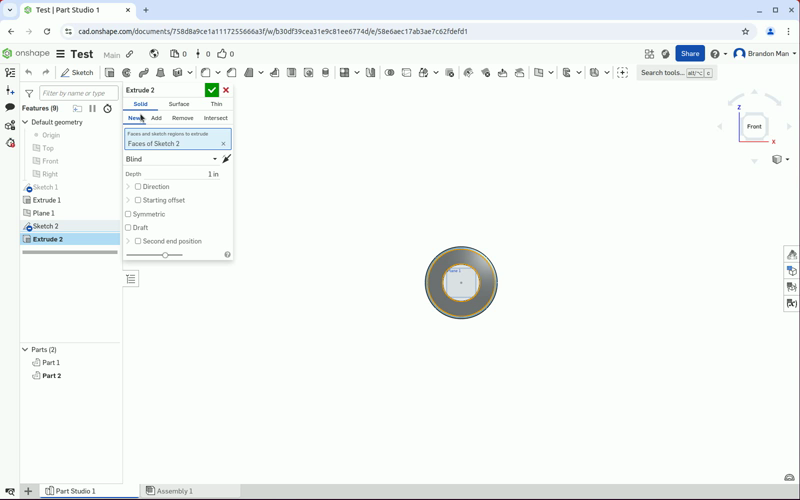
mouse_move(137, 120)
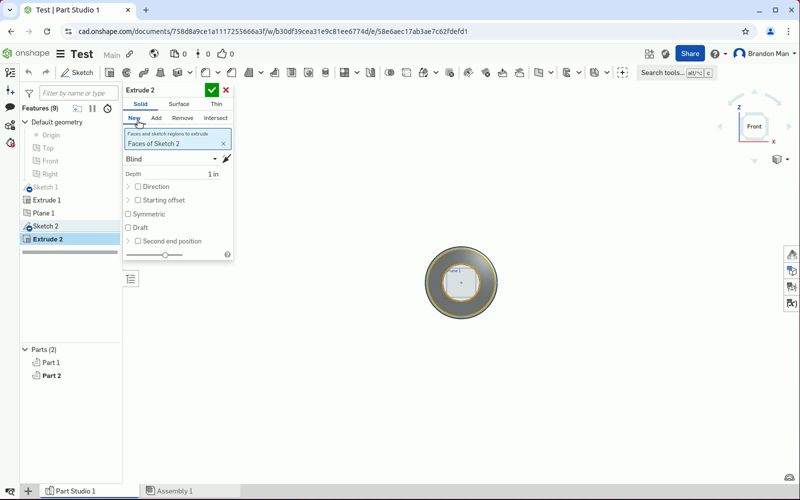
click(137, 120)
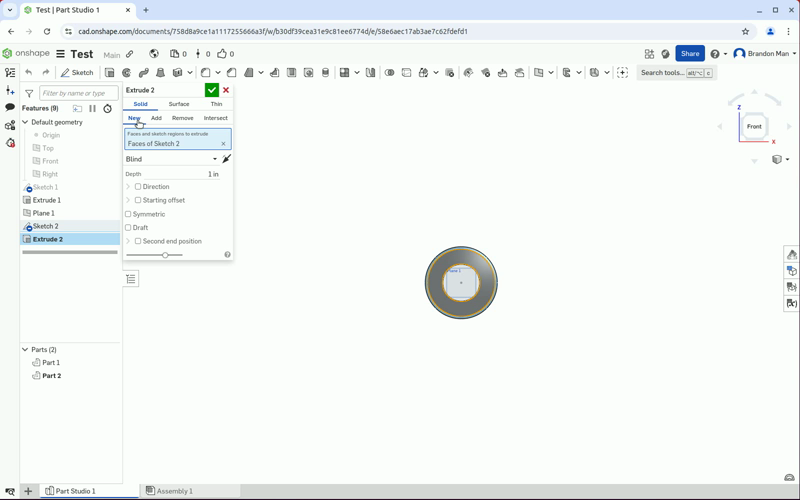
key(tab, 4)
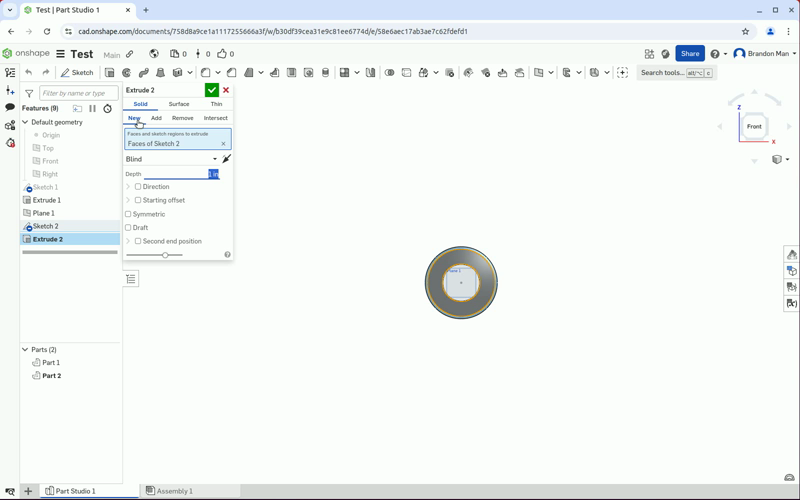
text(0.963)
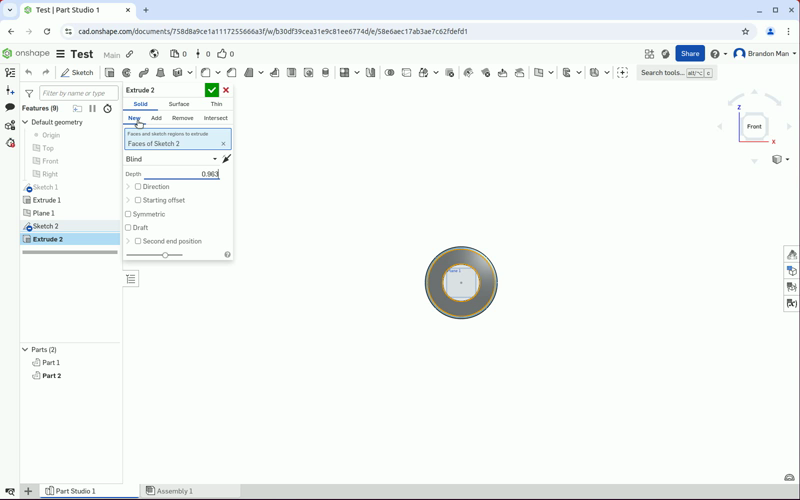
key(enter)
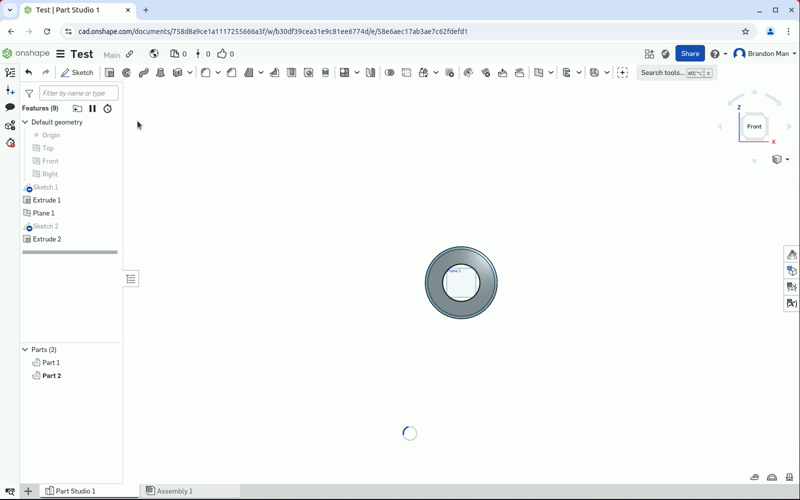
key(shift+h)
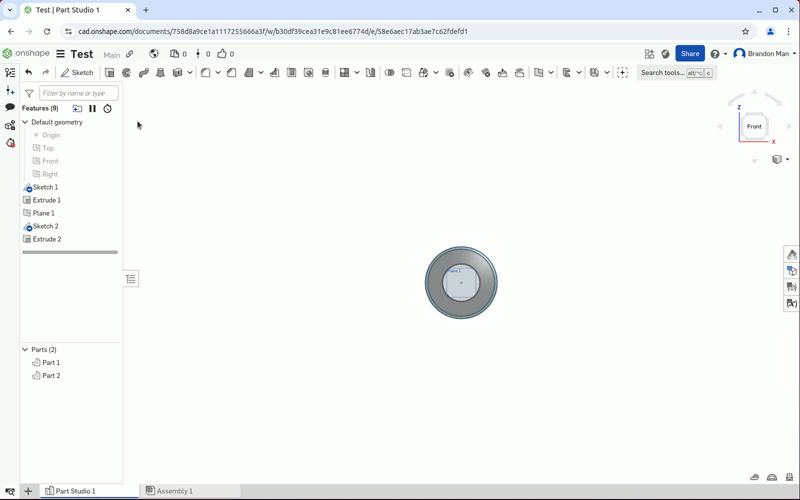
key(shift+h)
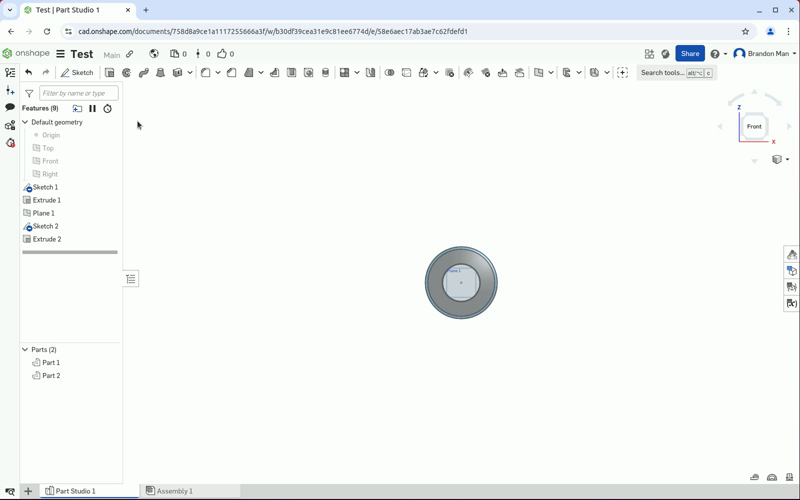
key(shift+7)
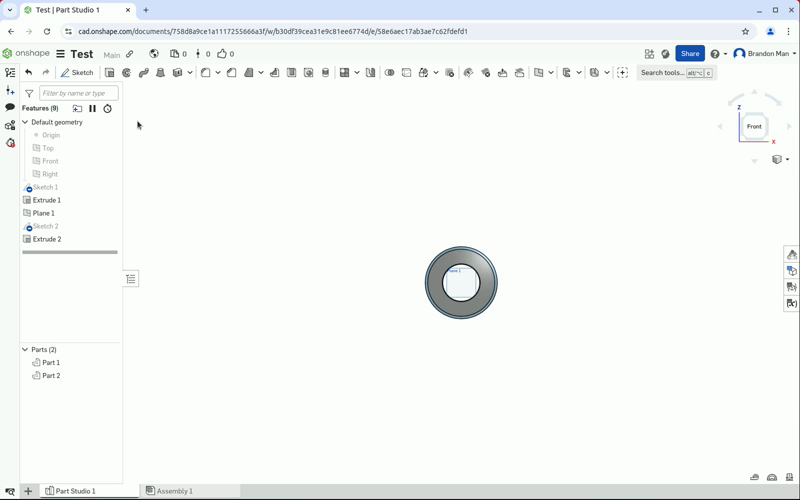
key(left, 2)
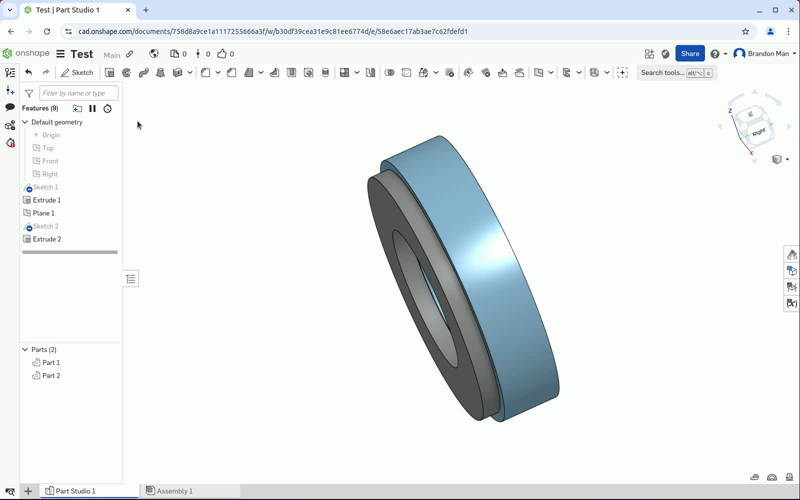
key(down, 2)
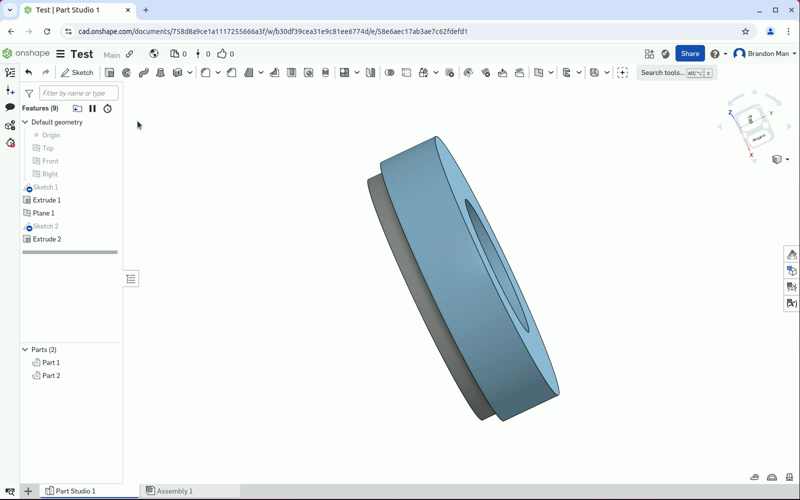
key(up, 2)
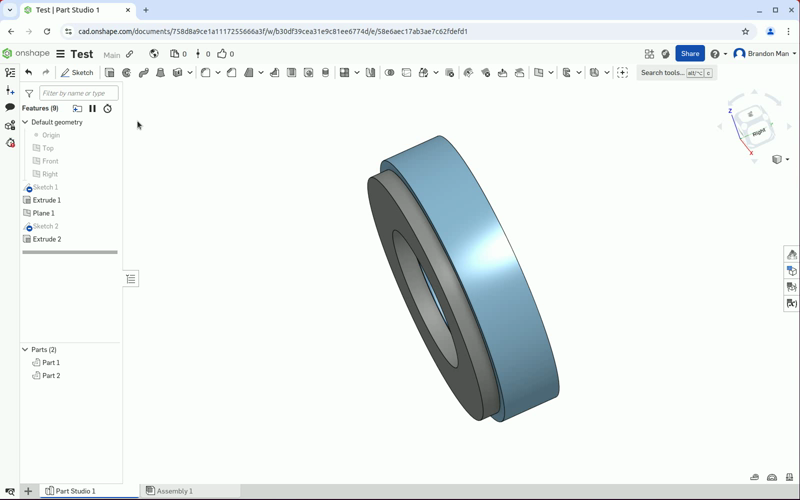
key(right, 2)
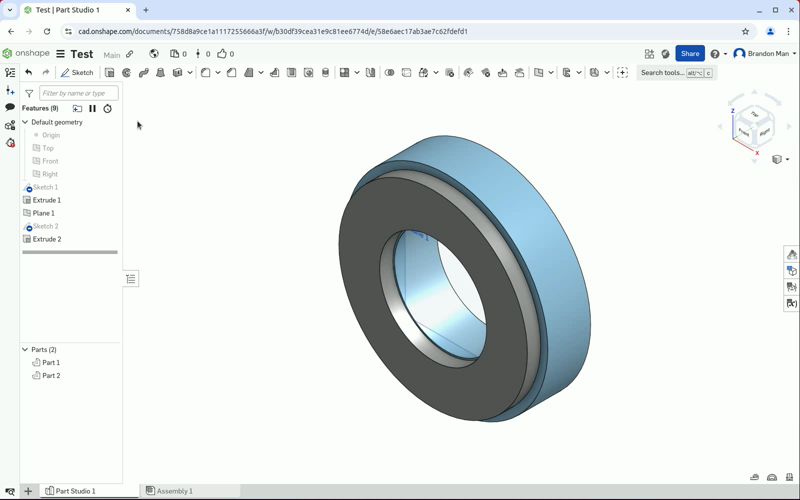
mouse_move(73, 189)
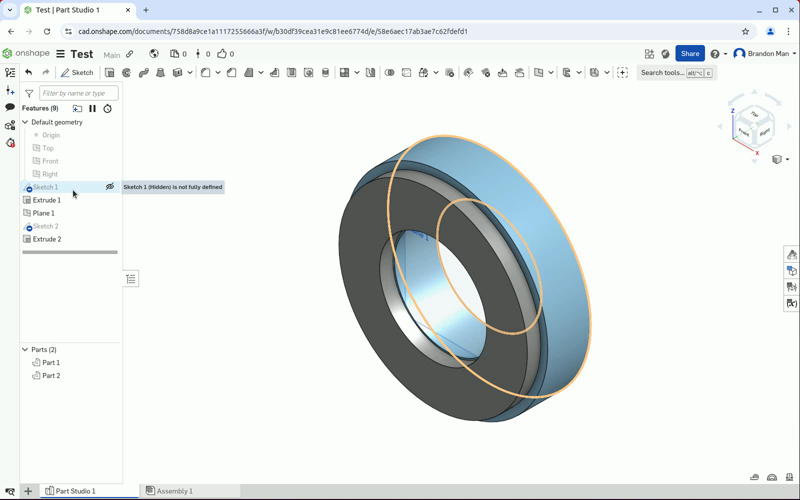
click(73, 189)